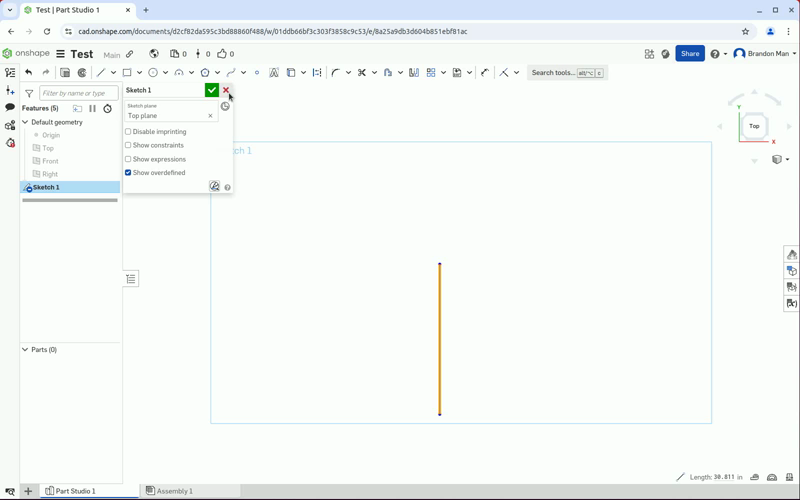
key(shift+h)
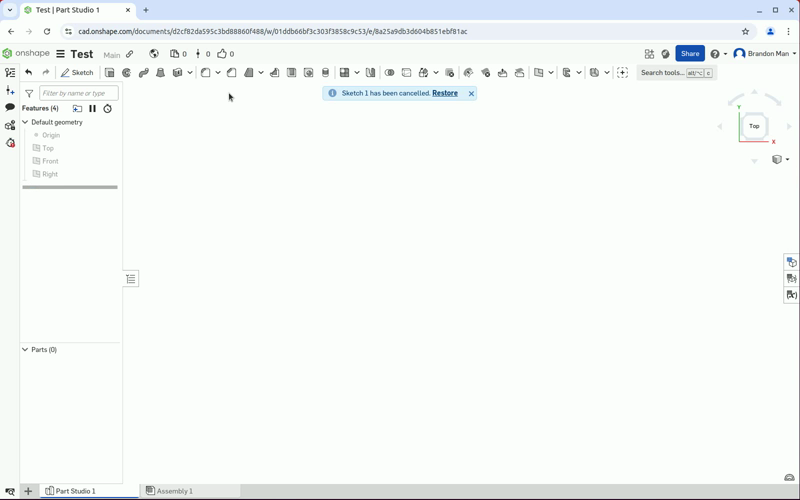
mouse_move(73, 352)
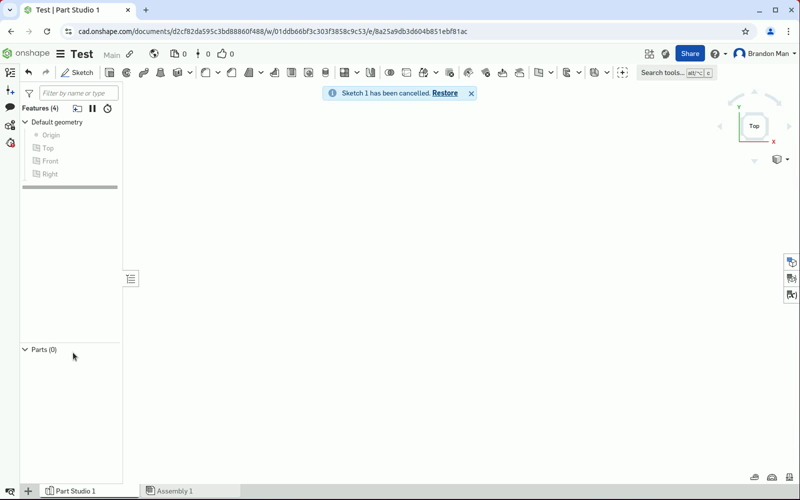
key(y)
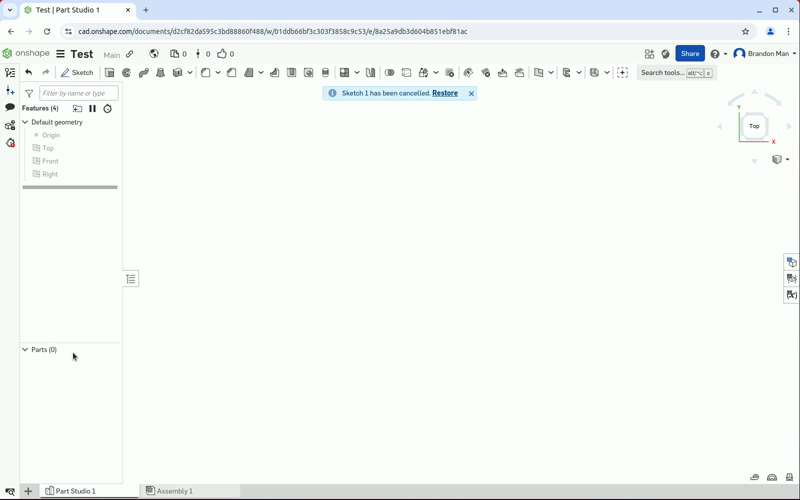
key(shift+p)
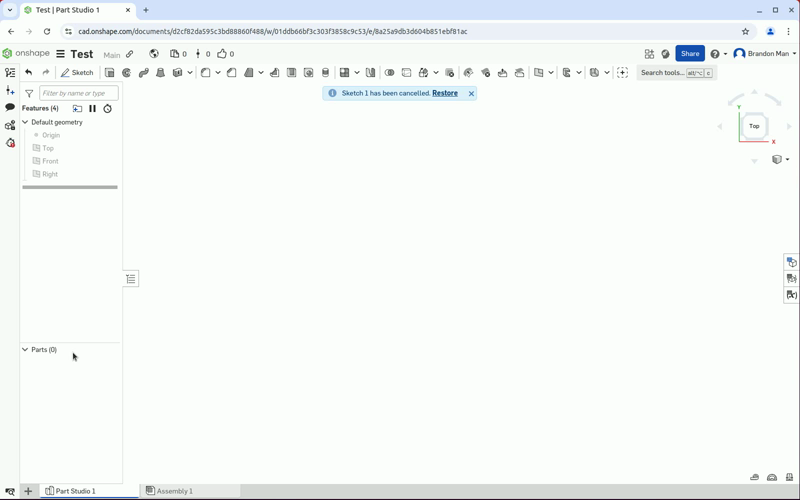
key(space)
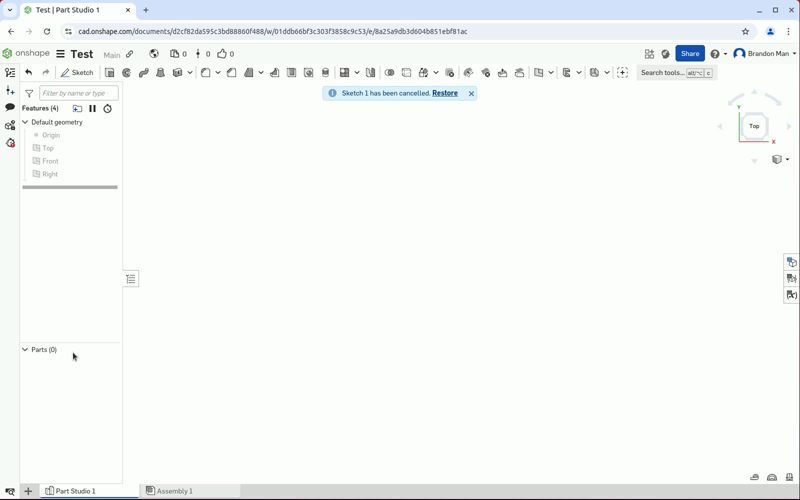
key_down(shift)
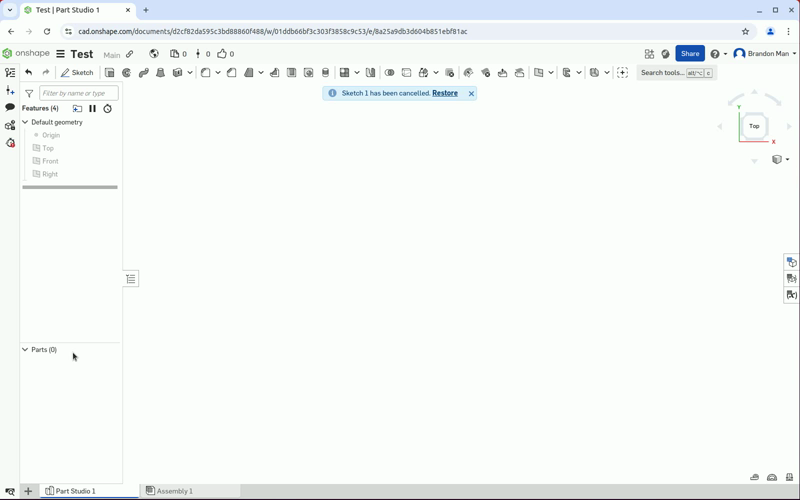
key(up)
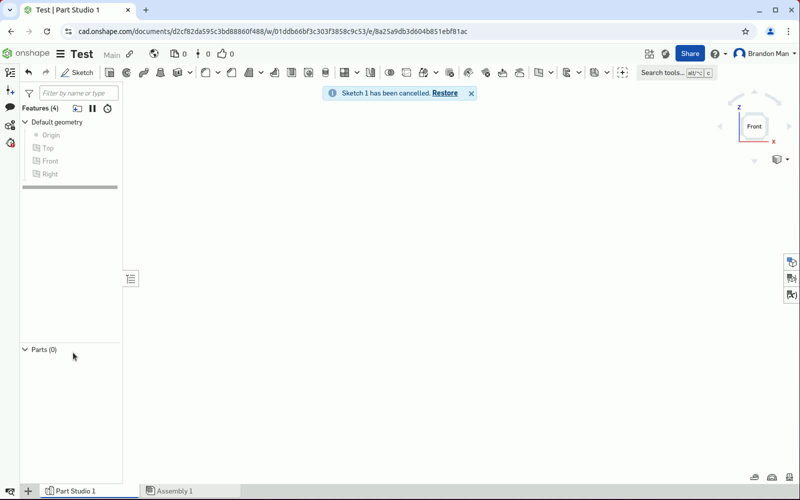
key_up(shift)
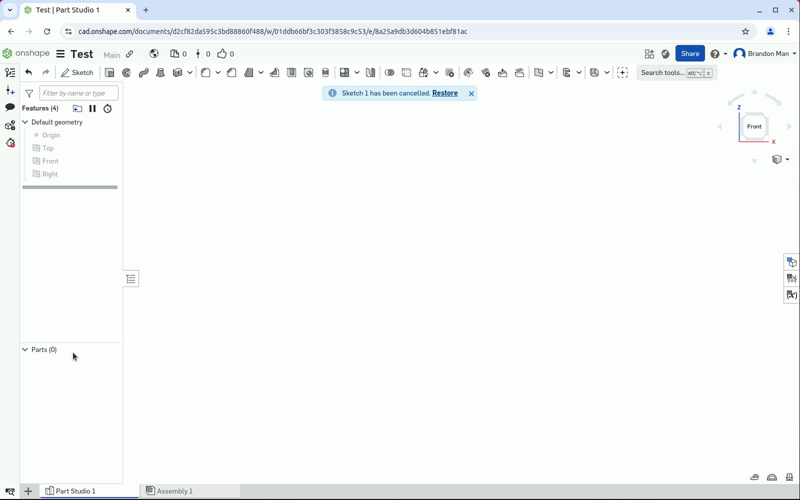
mouse_move(73, 352)
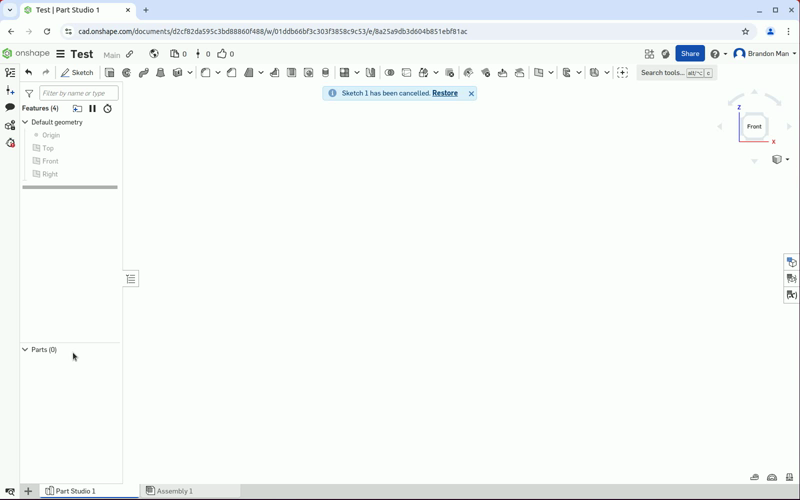
key(shift+y)
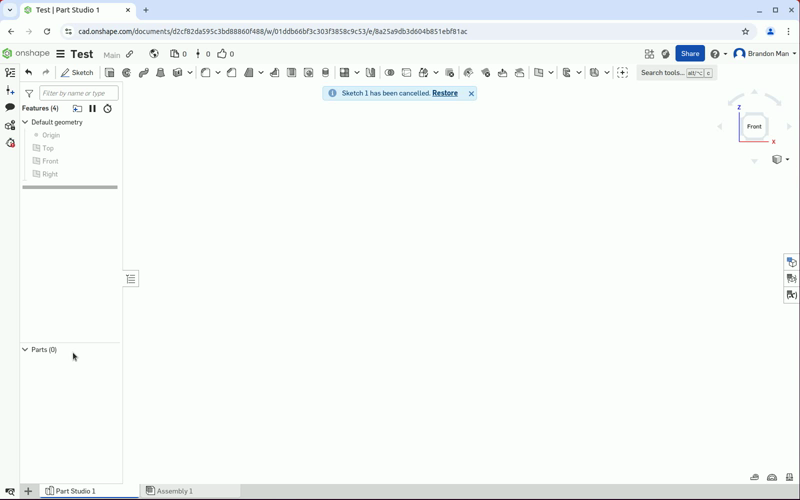
key(shift+s)
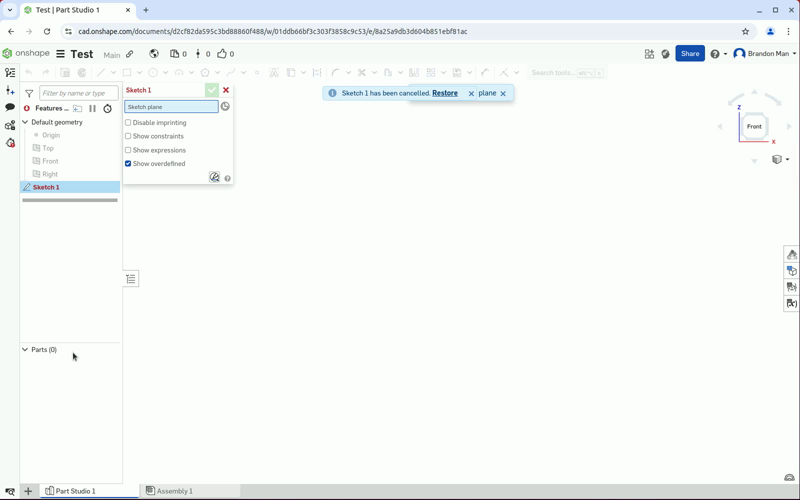
mouse_move(73, 163)
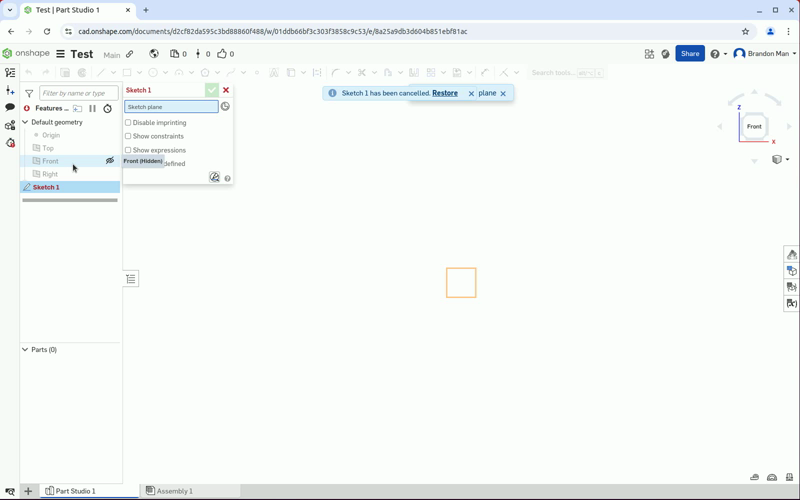
click(73, 163)
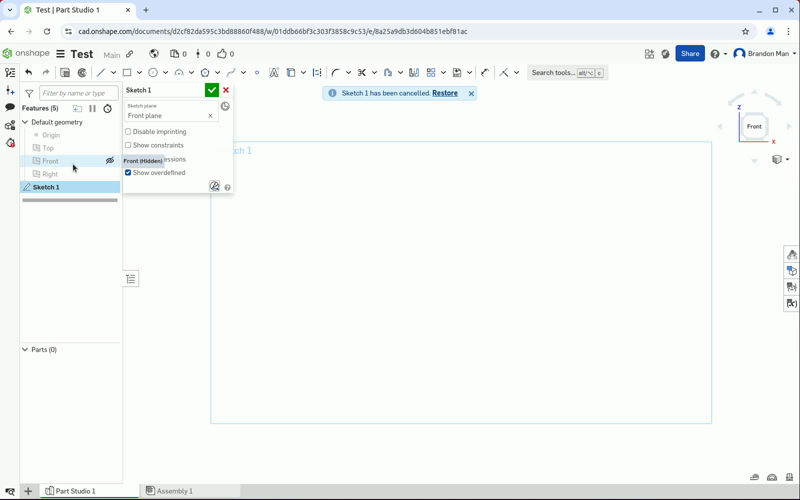
mouse_move(73, 352)
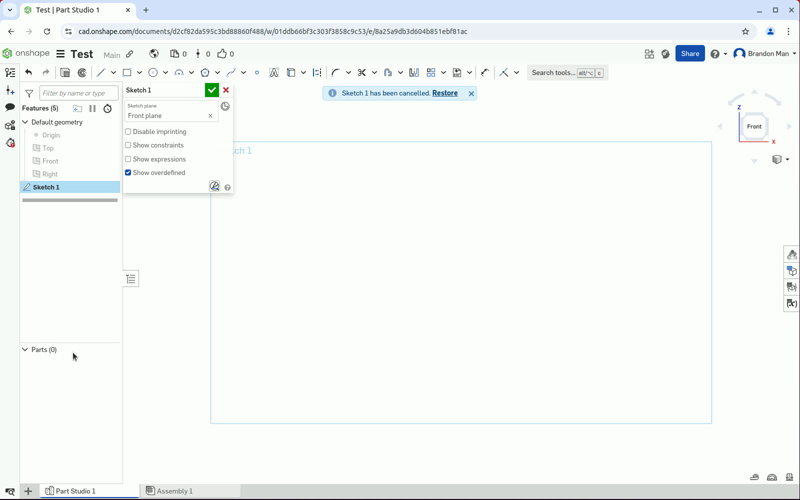
key(y)
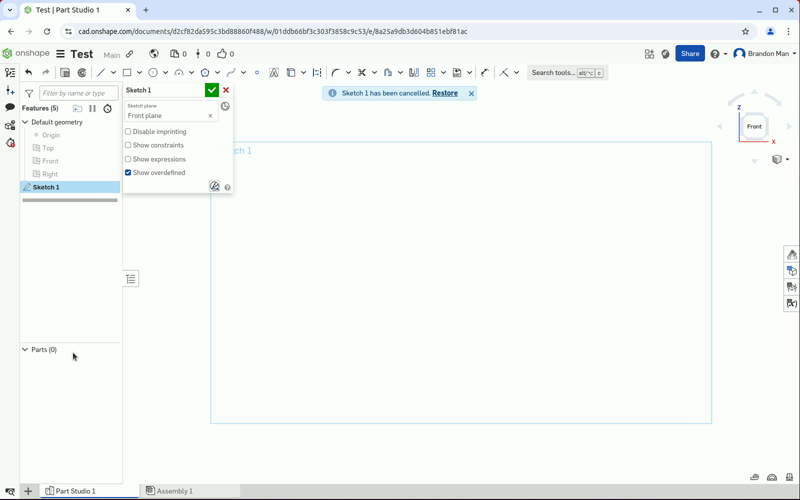
key(c)
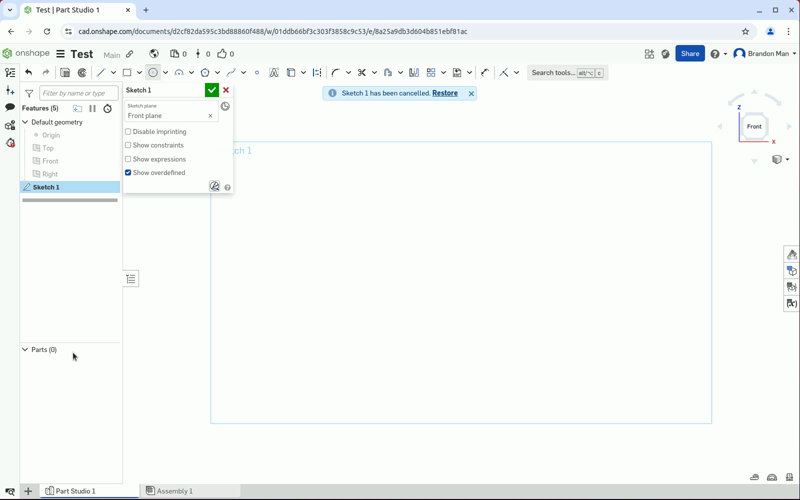
key_down(shift)
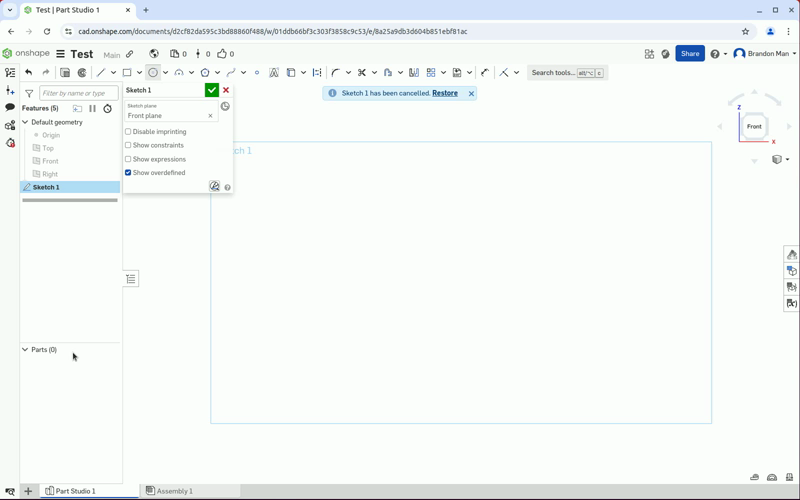
mouse_move(460, 282)
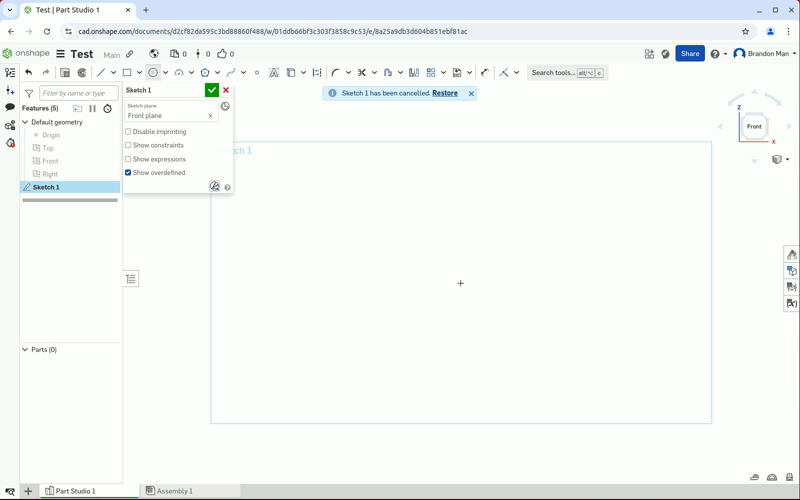
click(460, 282)
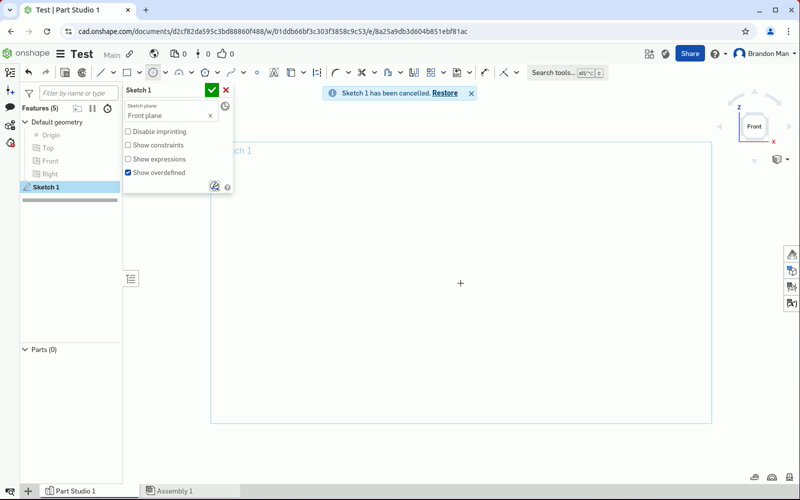
key_up(shift)
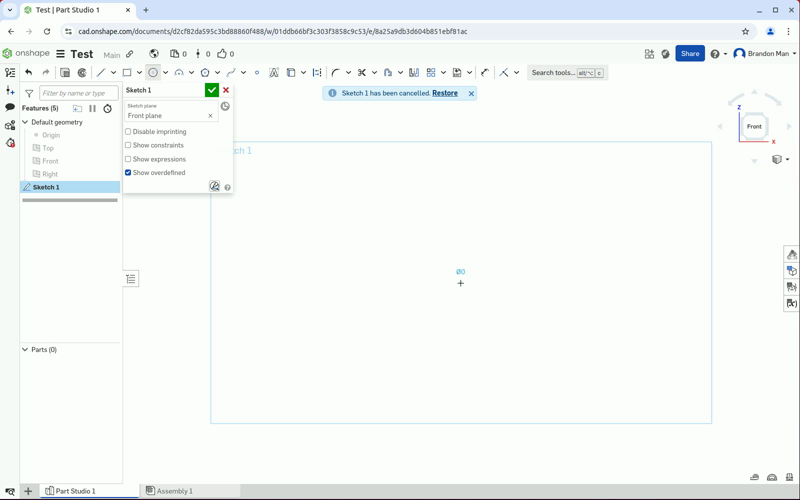
mouse_move(505, 282)
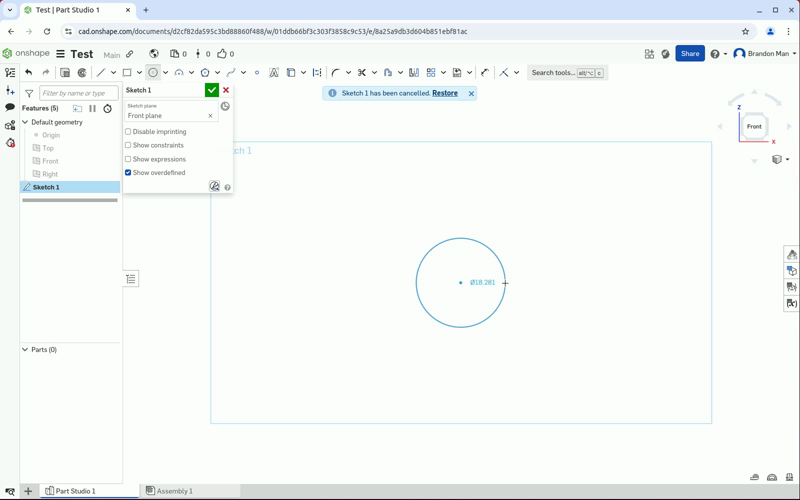
click(505, 282)
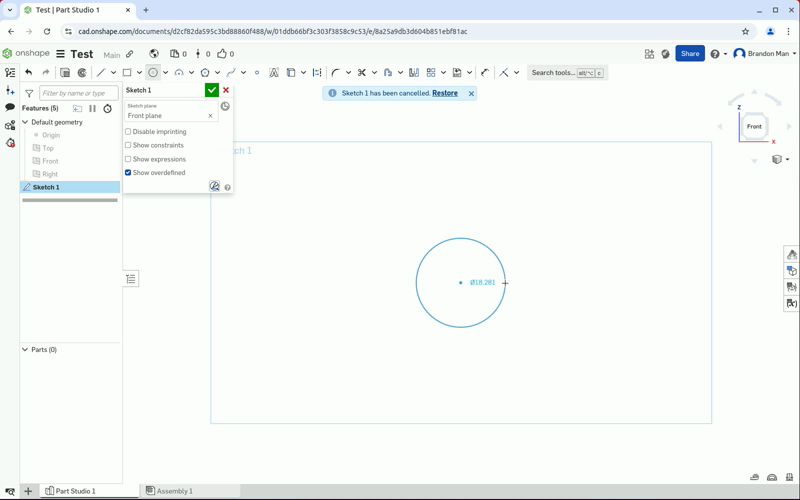
key(esc)
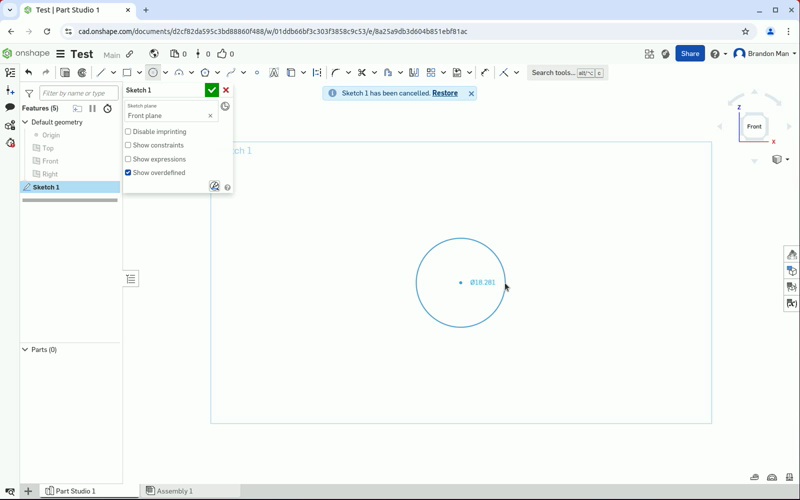
key(c)
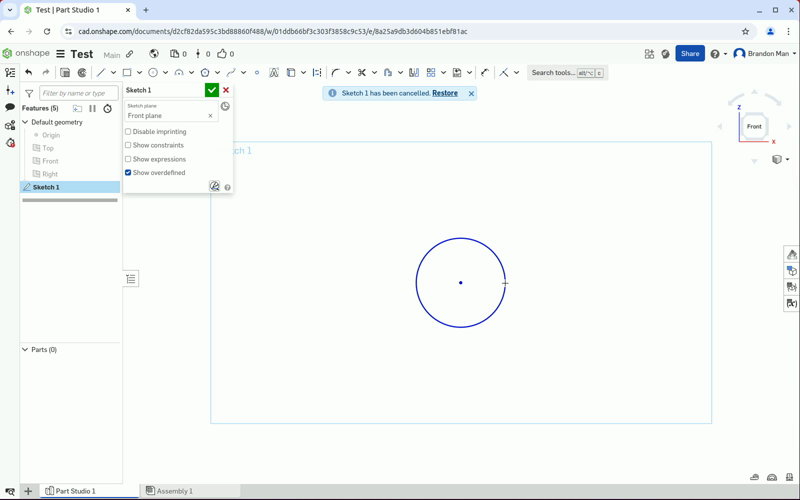
key_down(shift)
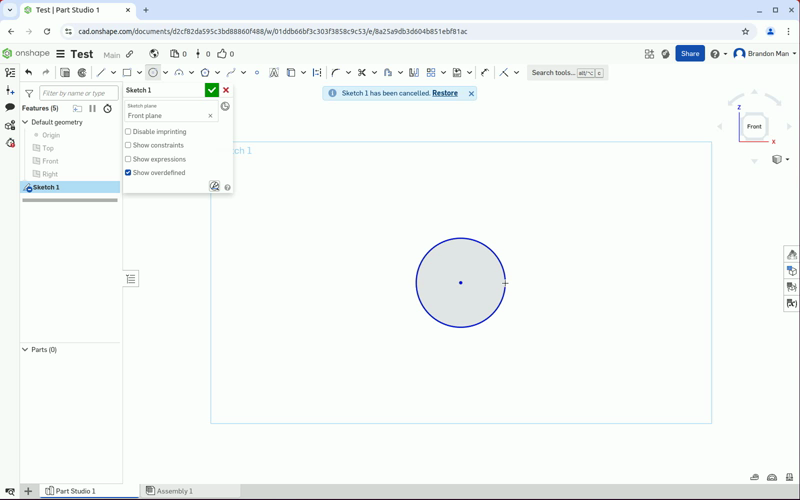
mouse_move(460, 282)
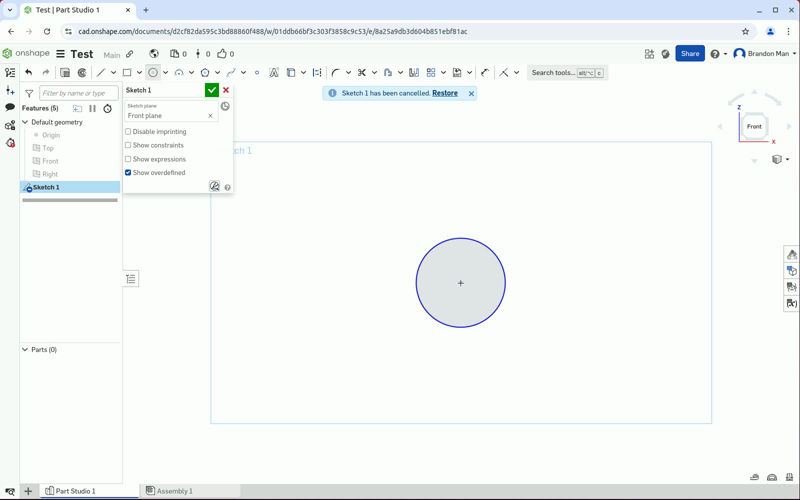
click(460, 282)
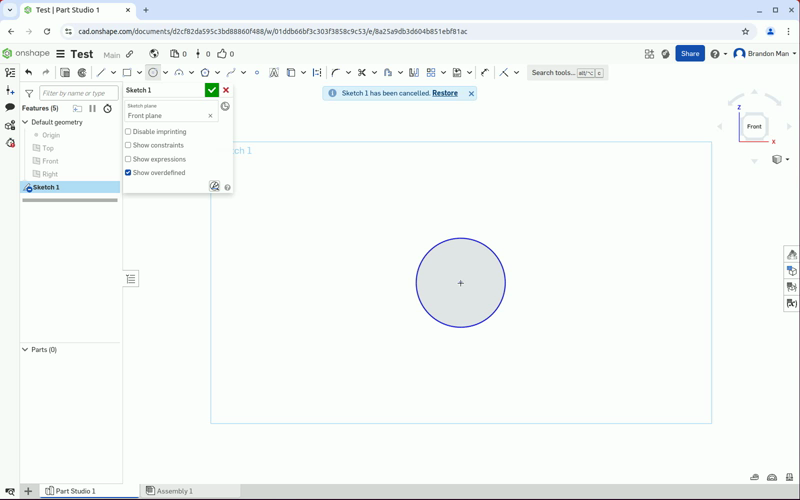
key_up(shift)
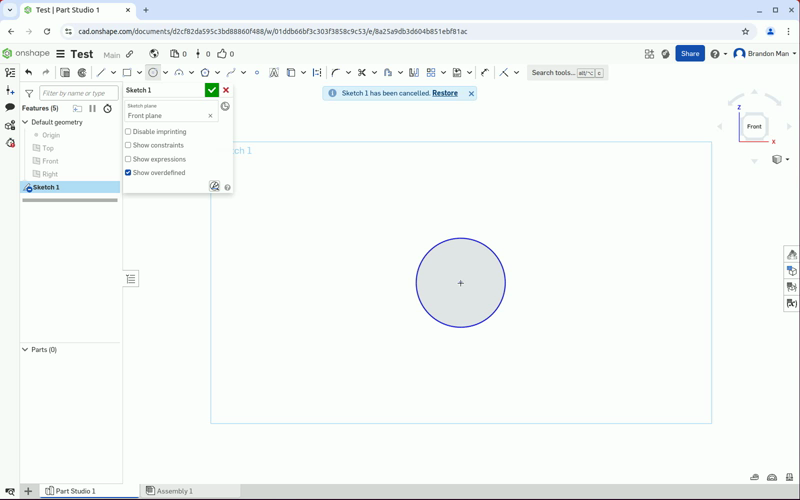
mouse_move(478, 282)
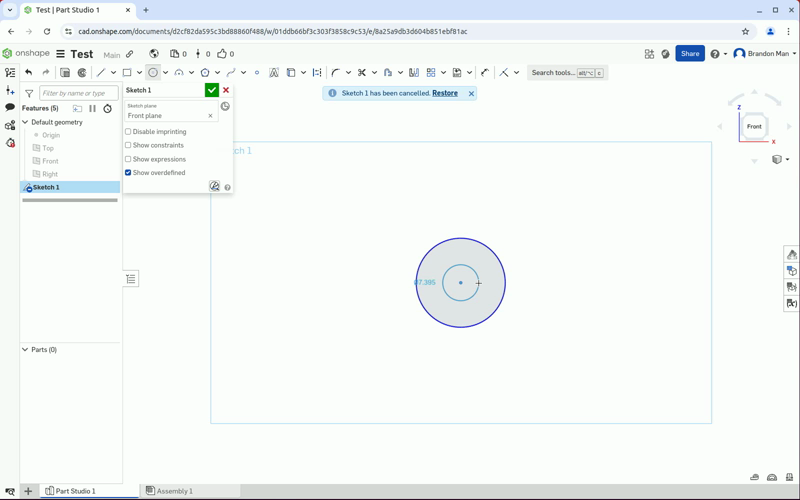
click(478, 282)
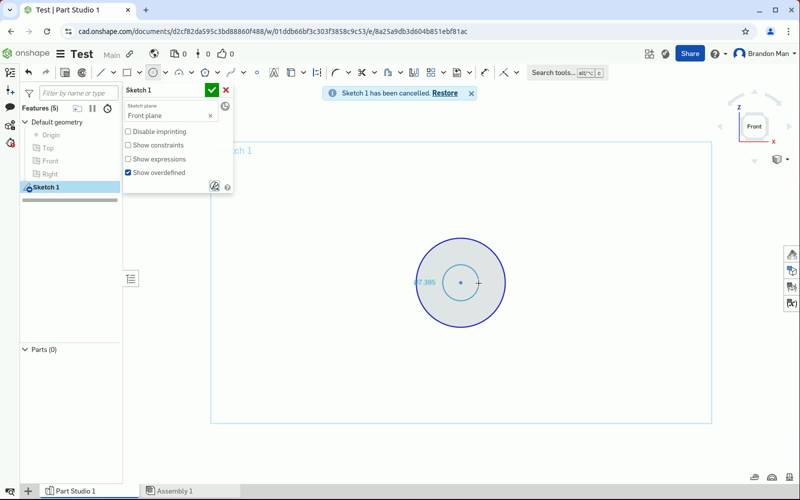
key(esc)
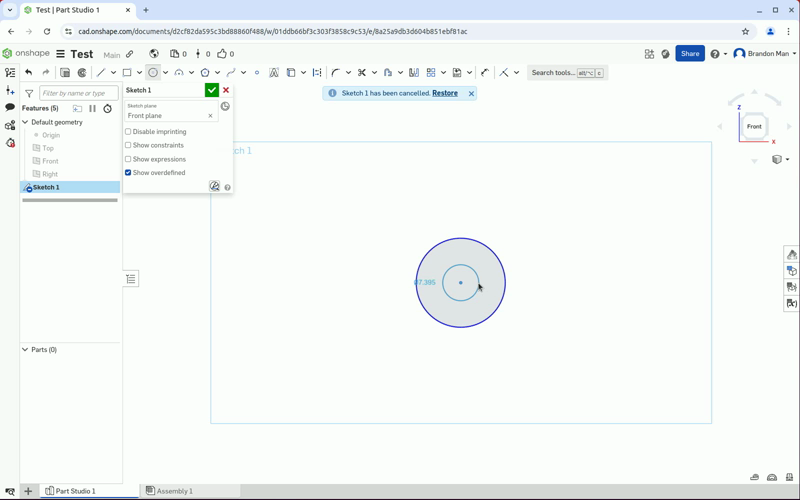
mouse_move(461, 249)
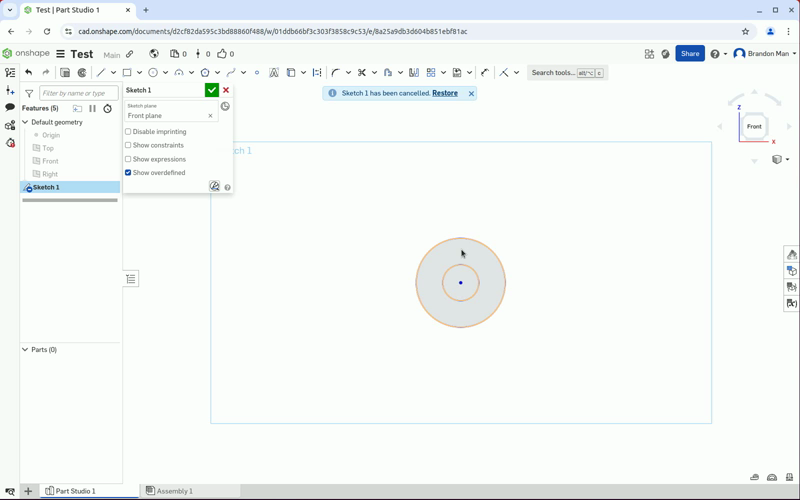
click(461, 249)
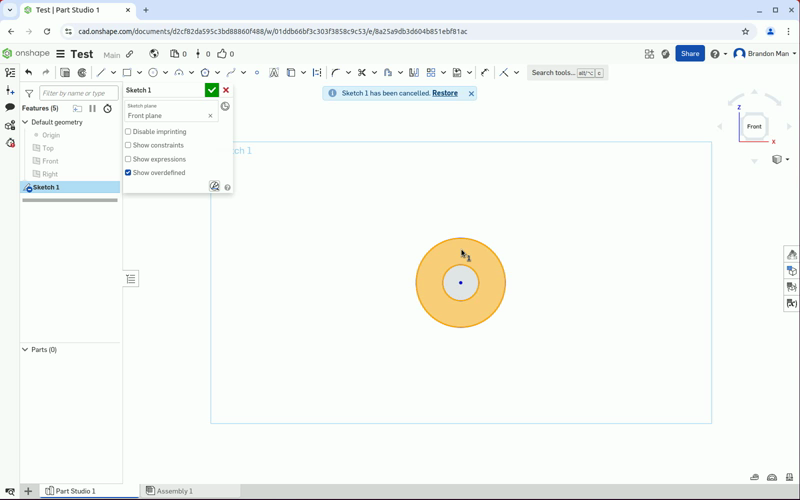
mouse_move(73, 352)
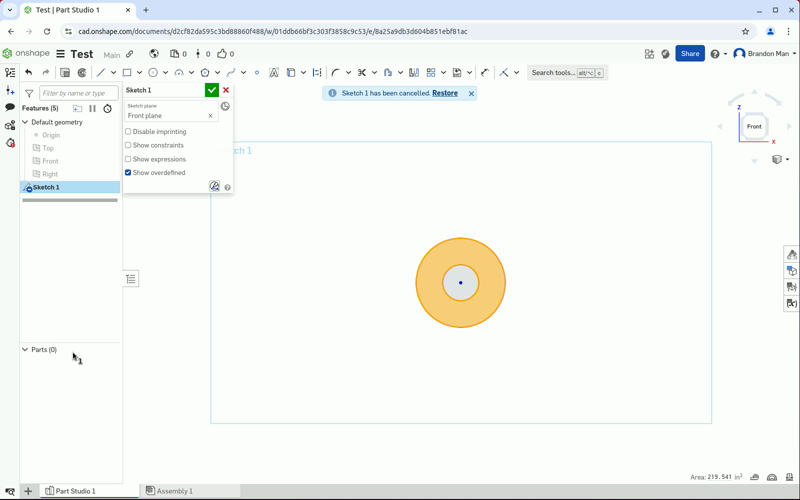
key(shift+y)
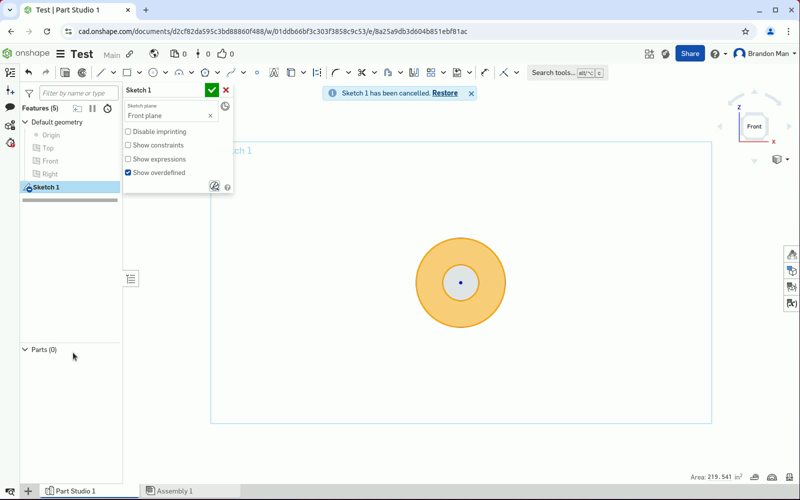
key(shift+e)
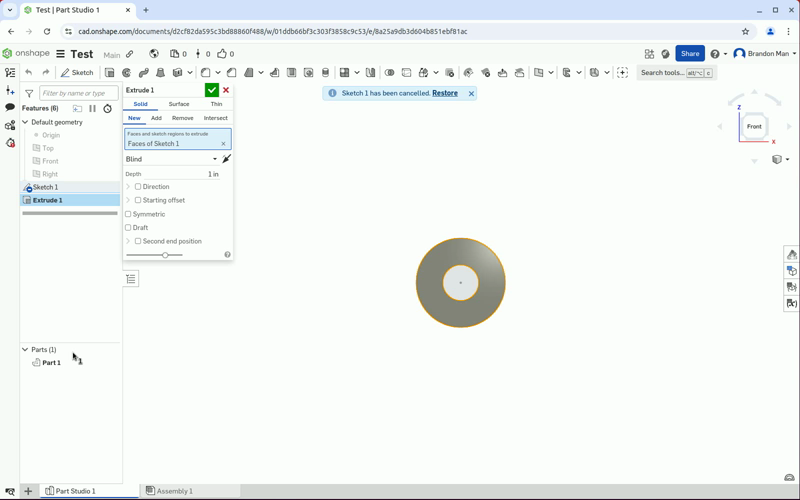
mouse_move(143, 106)
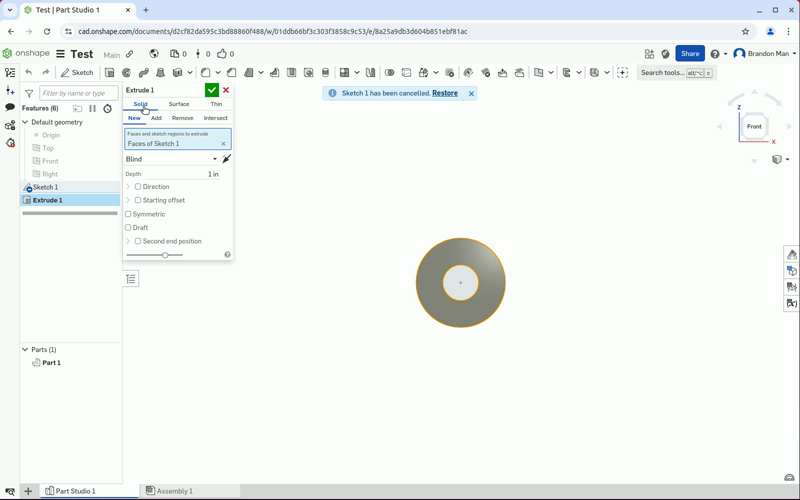
click(143, 106)
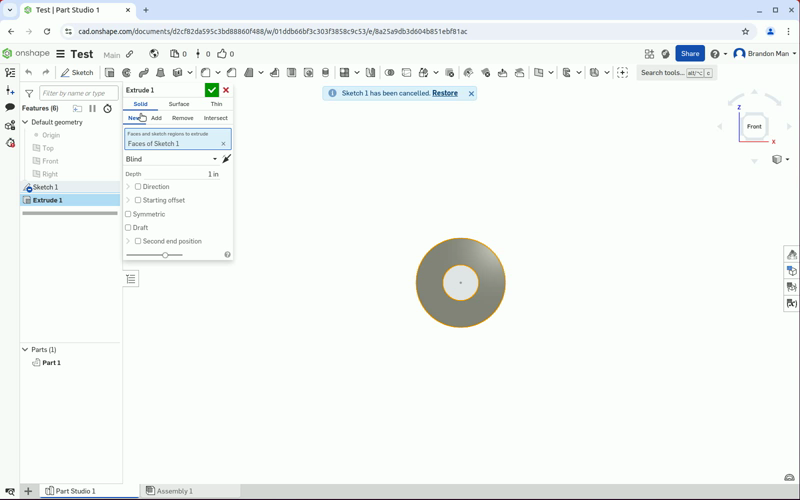
mouse_move(137, 120)
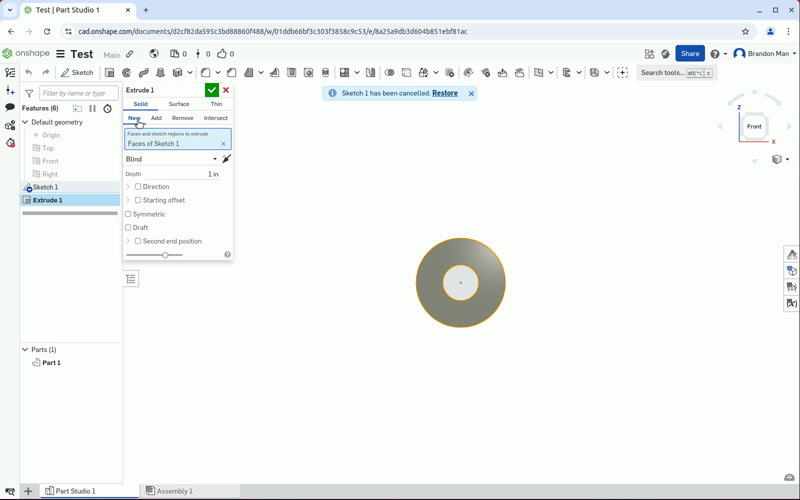
click(137, 120)
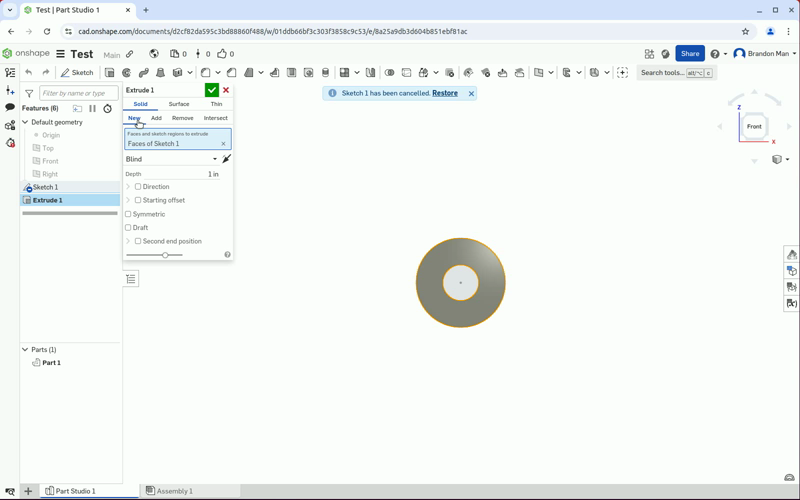
key(tab, 4)
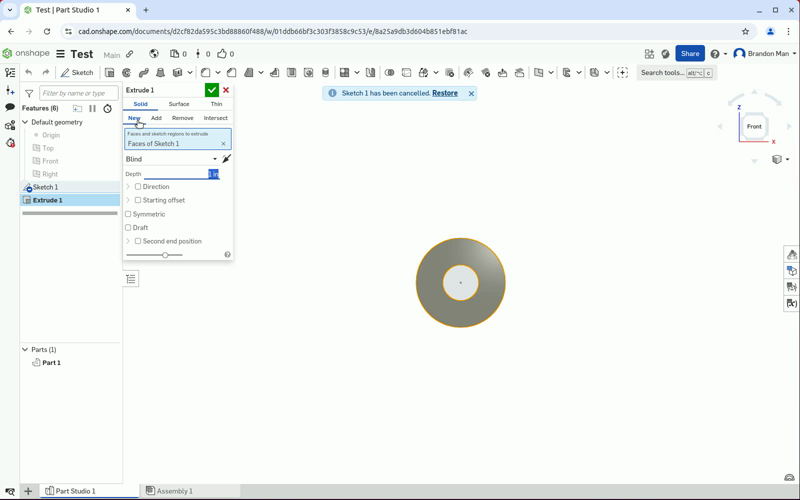
text(3.611)
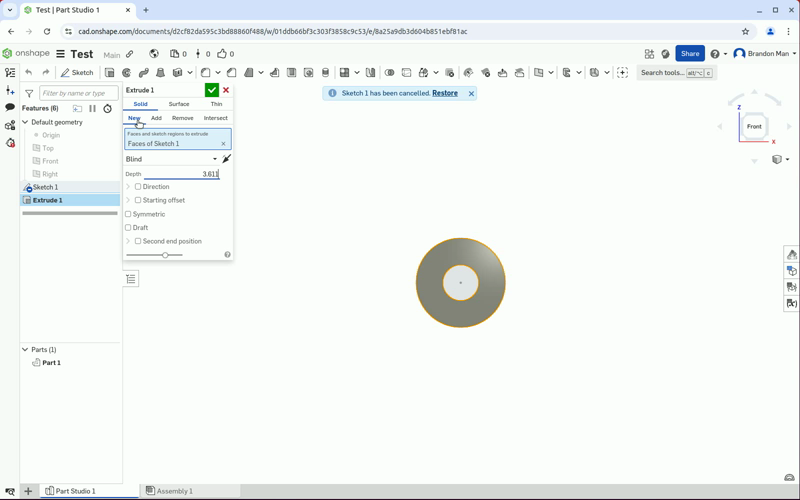
key(enter)
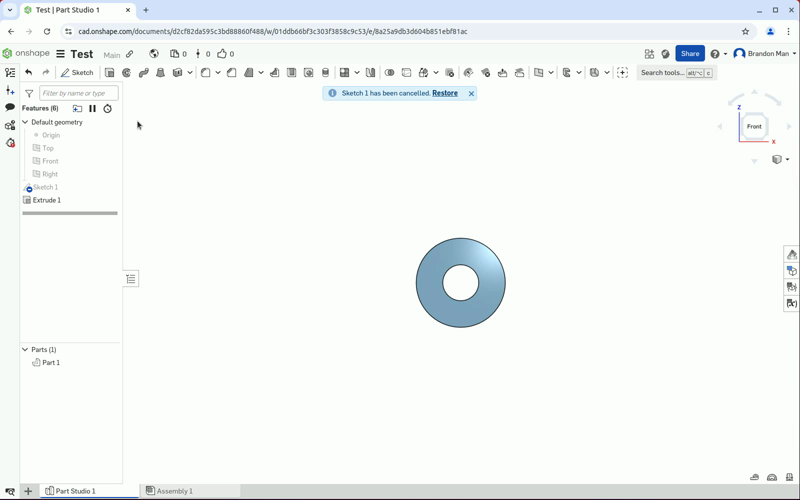
key(shift+h)
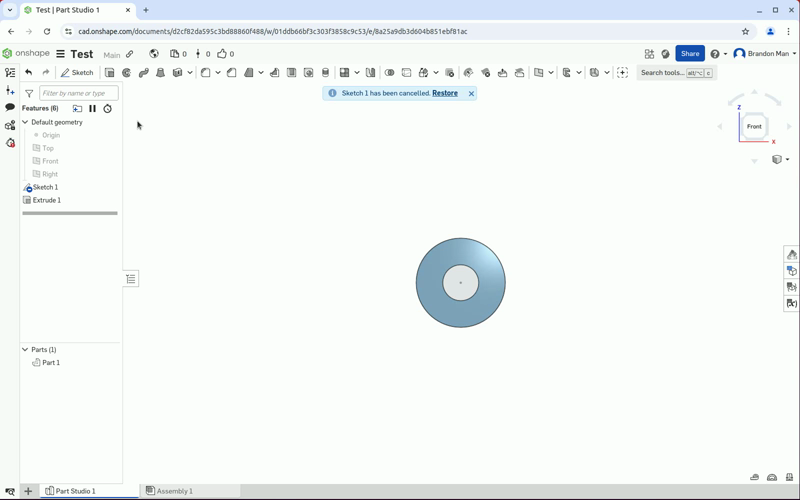
key(shift+h)
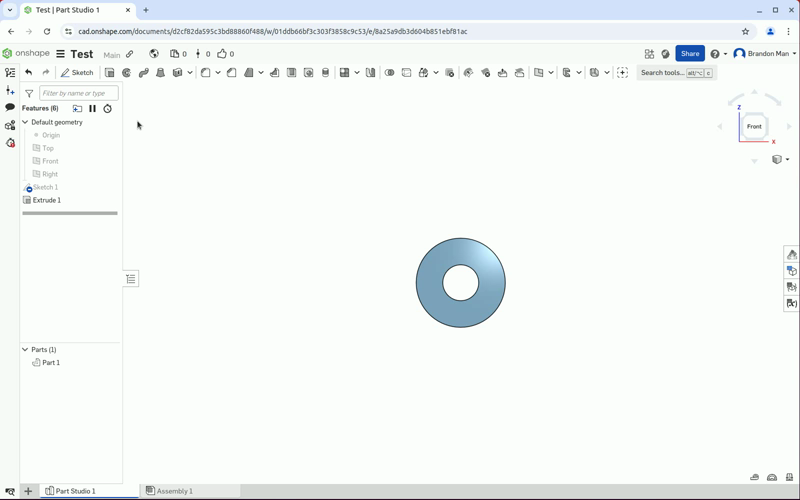
mouse_move(73, 189)
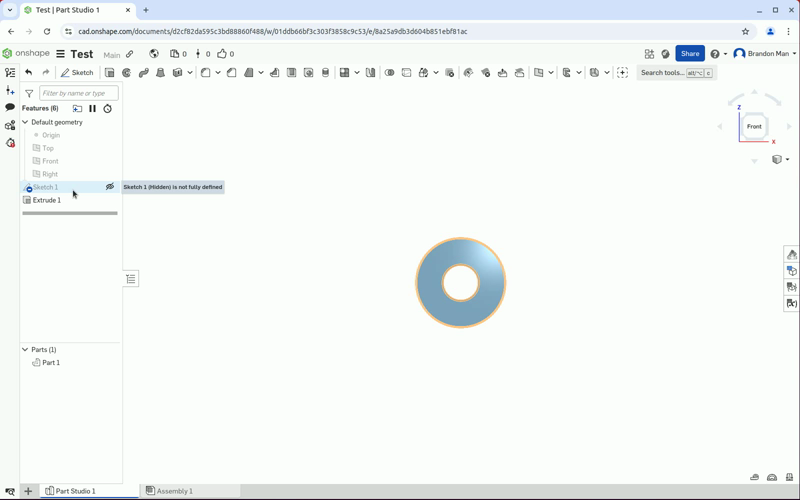
click(73, 189)
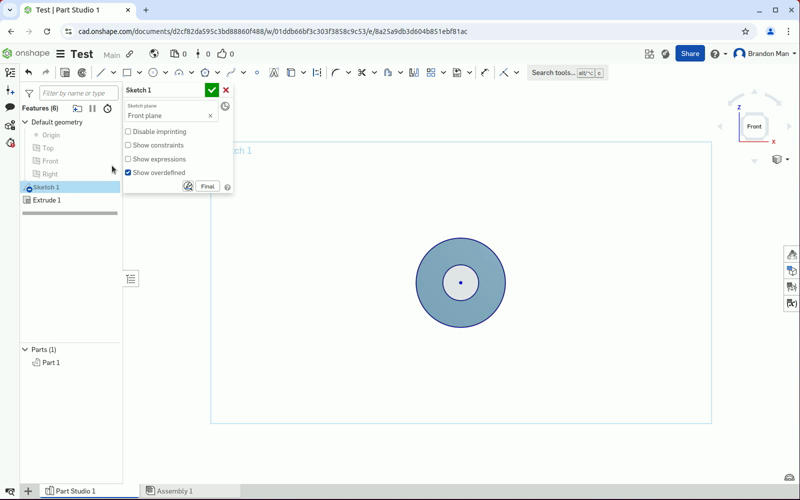
mouse_move(229, 92)
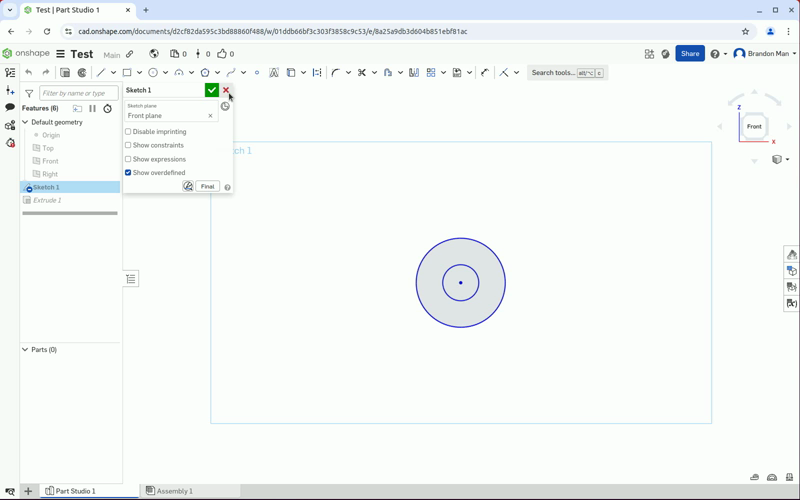
click(229, 92)
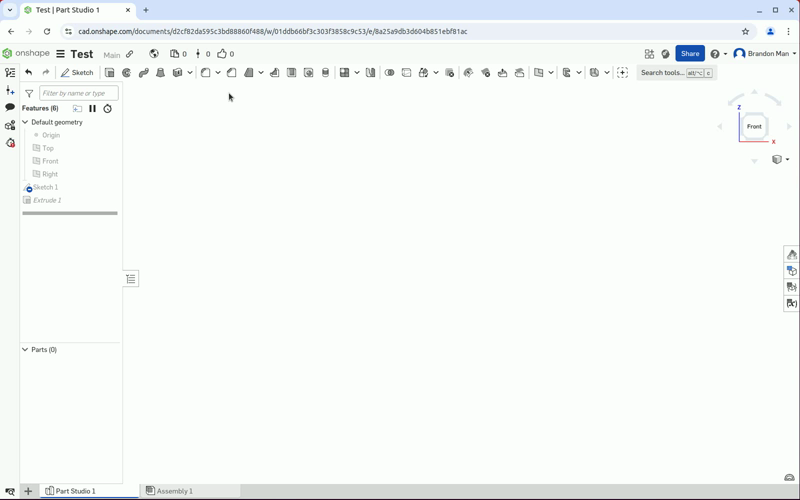
mouse_move(541, 75)
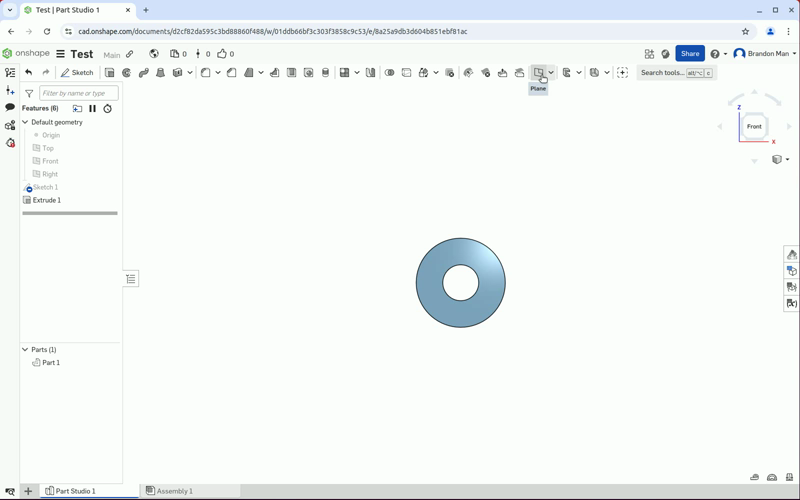
click(541, 75)
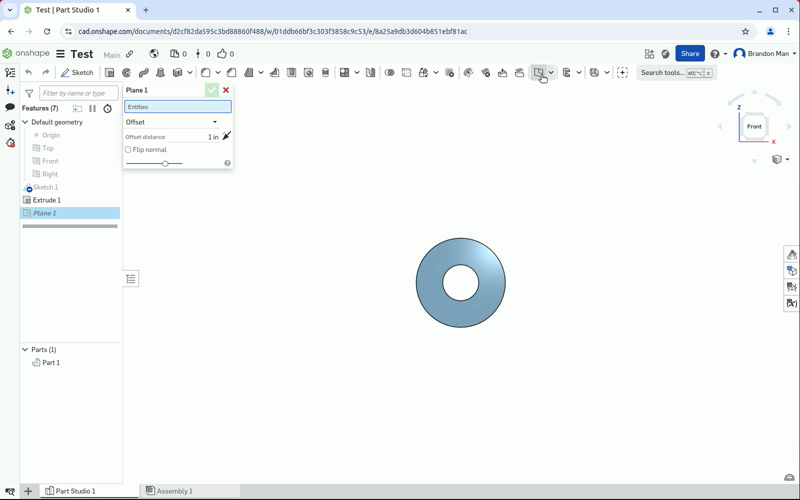
mouse_move(73, 163)
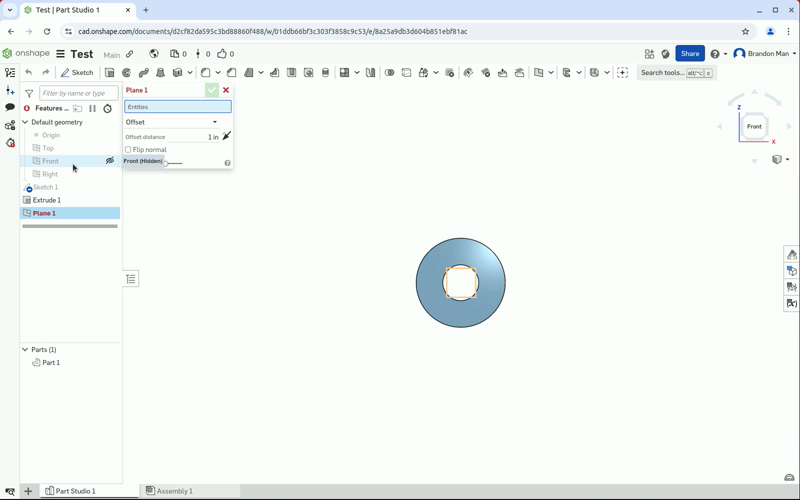
click(73, 163)
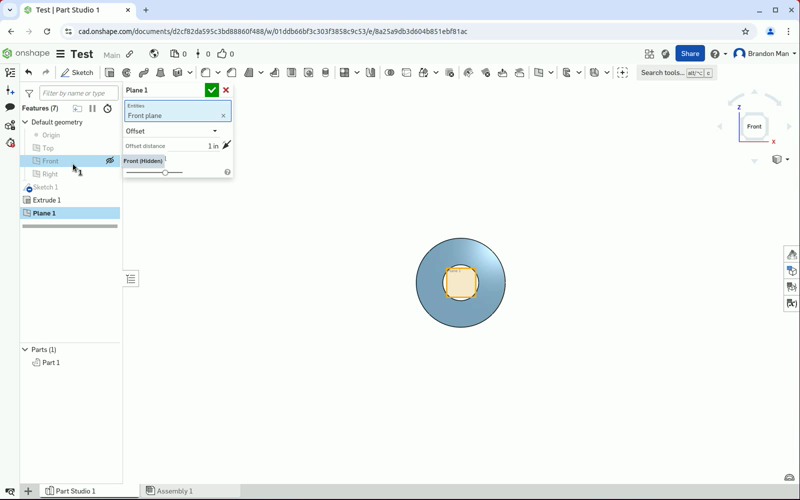
key(tab, 2)
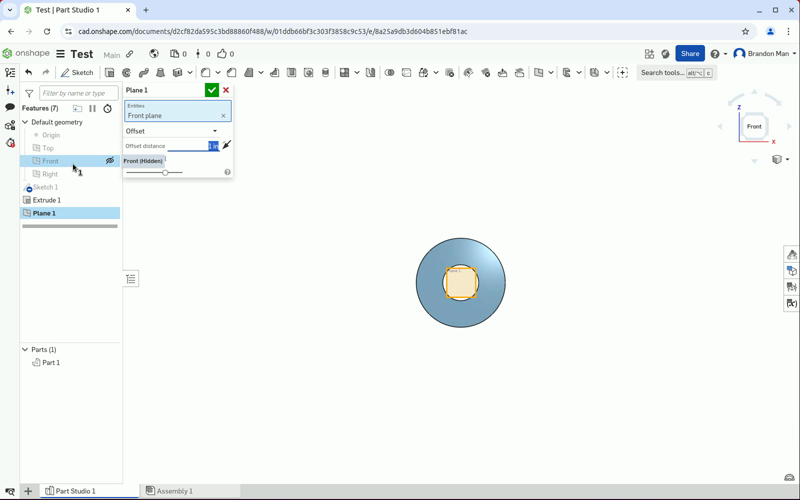
text(3.605)
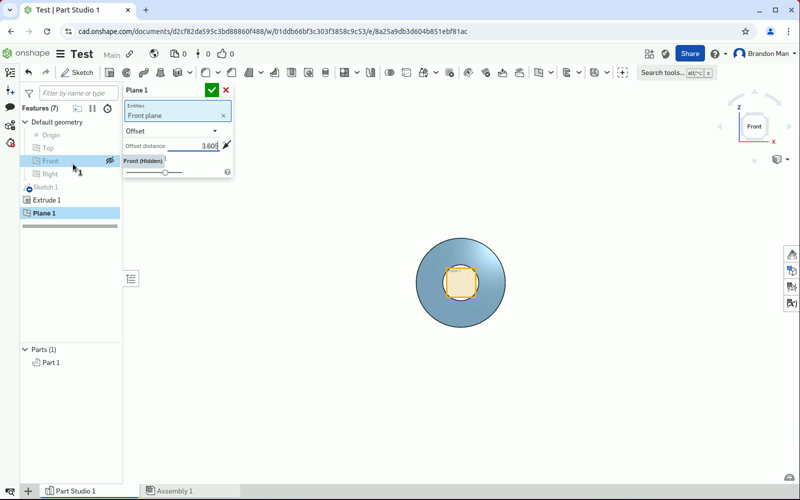
key(enter, 2)
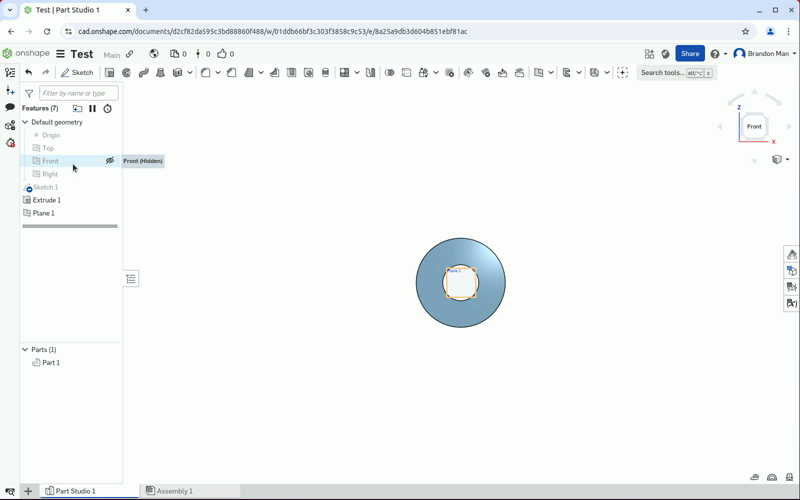
key(shift+s)
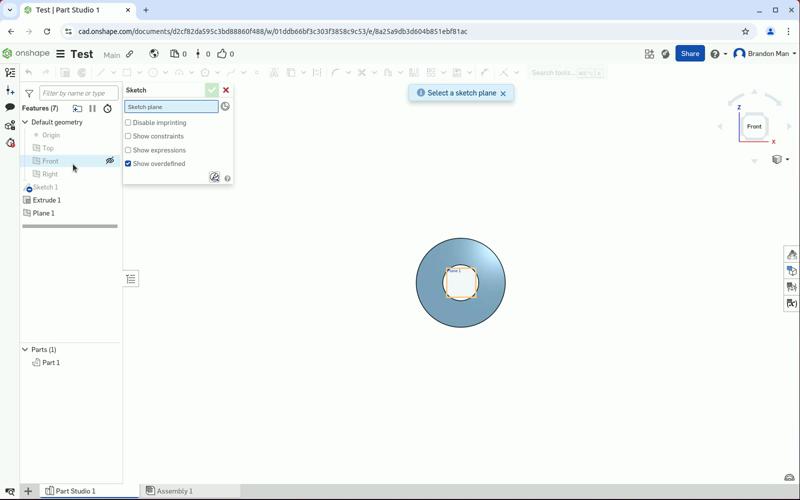
mouse_move(73, 215)
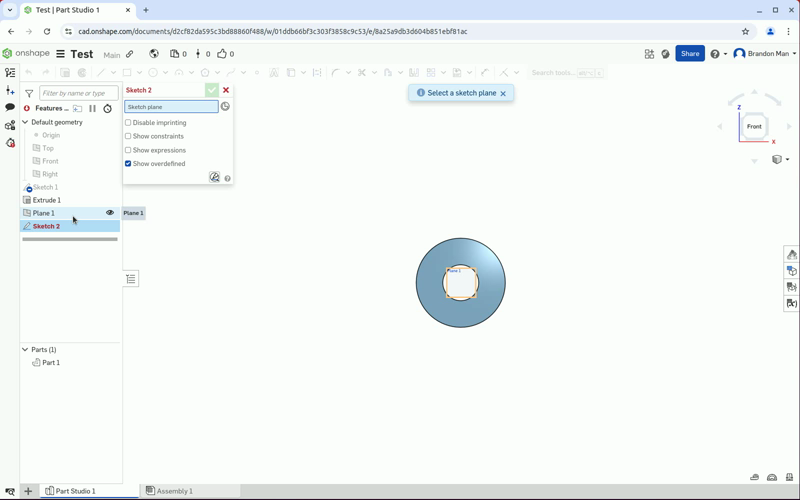
click(73, 215)
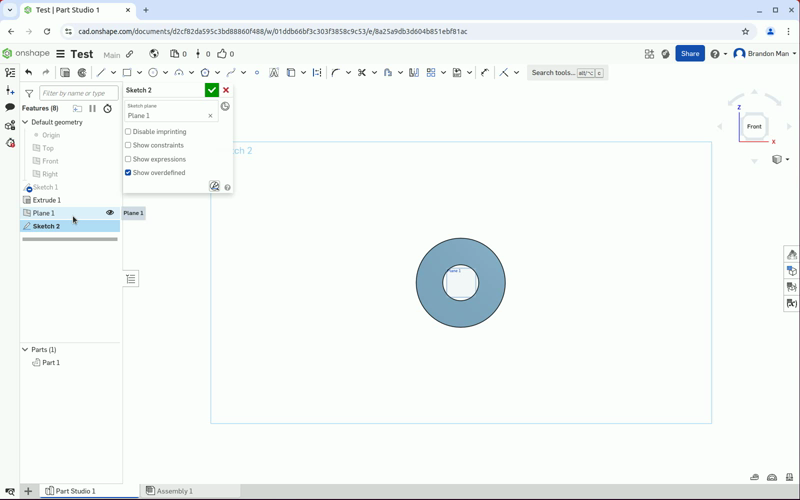
mouse_move(73, 352)
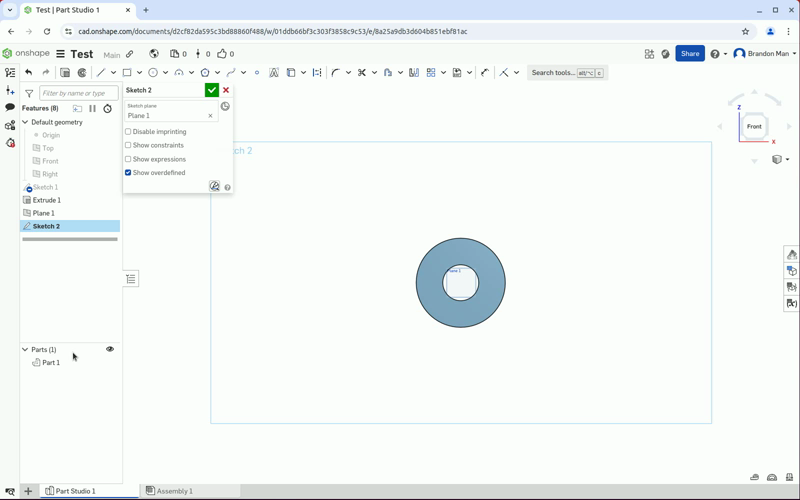
key(y)
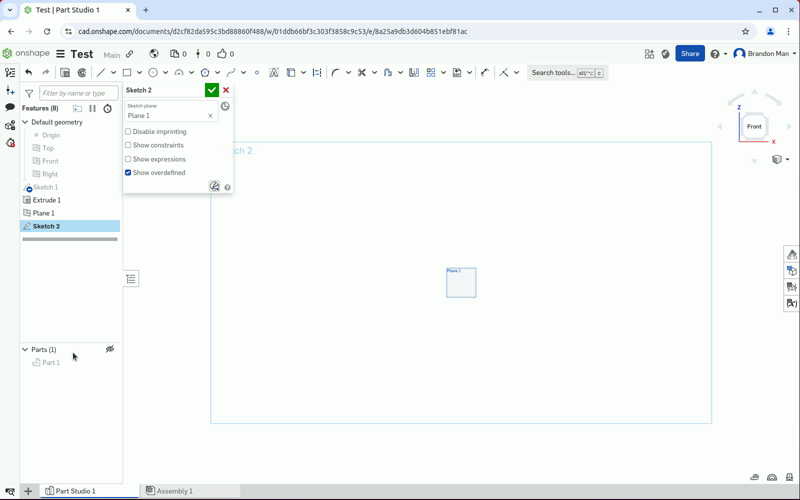
key(c)
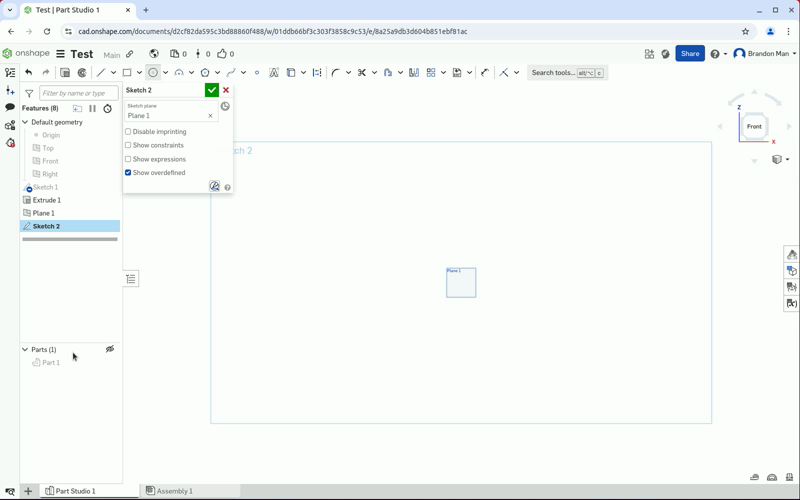
key_down(shift)
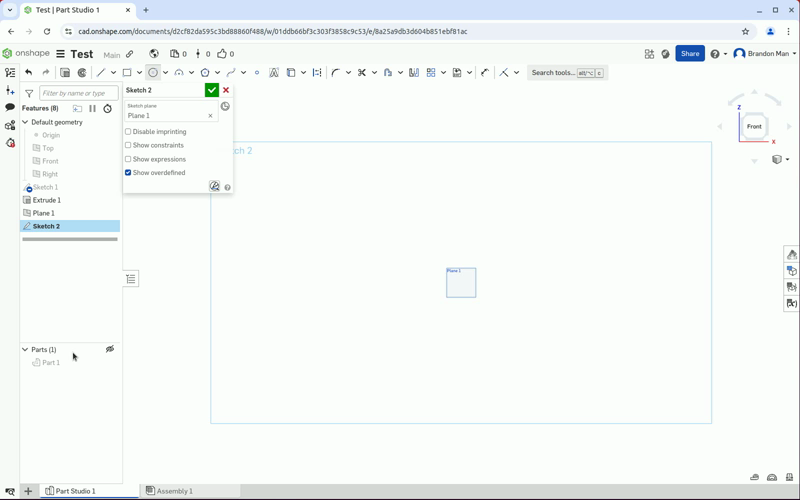
mouse_move(460, 282)
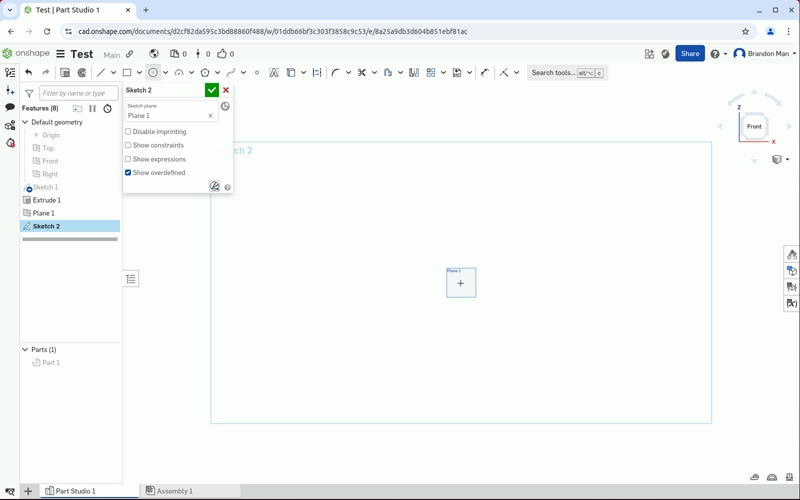
click(460, 282)
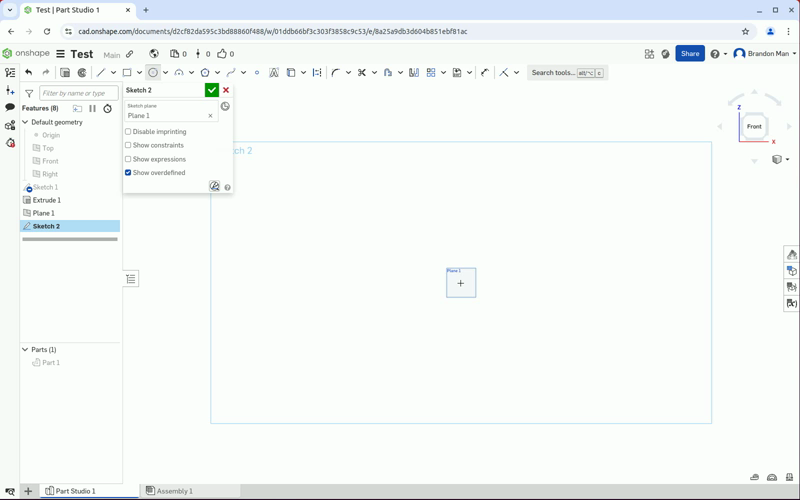
key_up(shift)
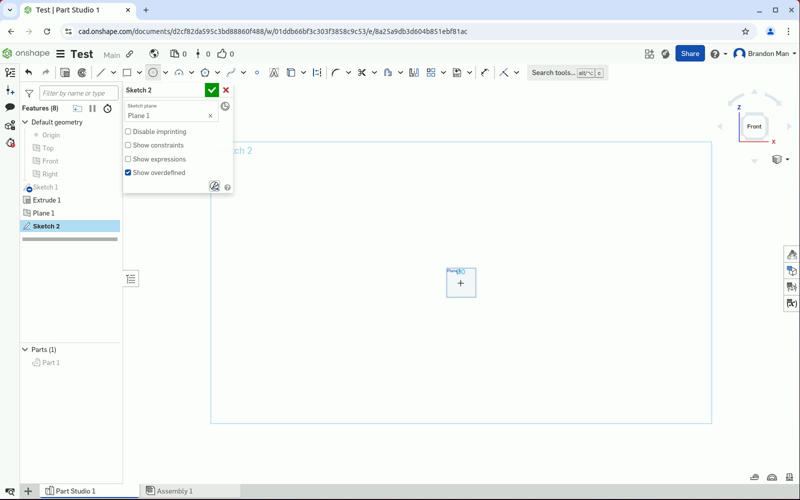
mouse_move(492, 282)
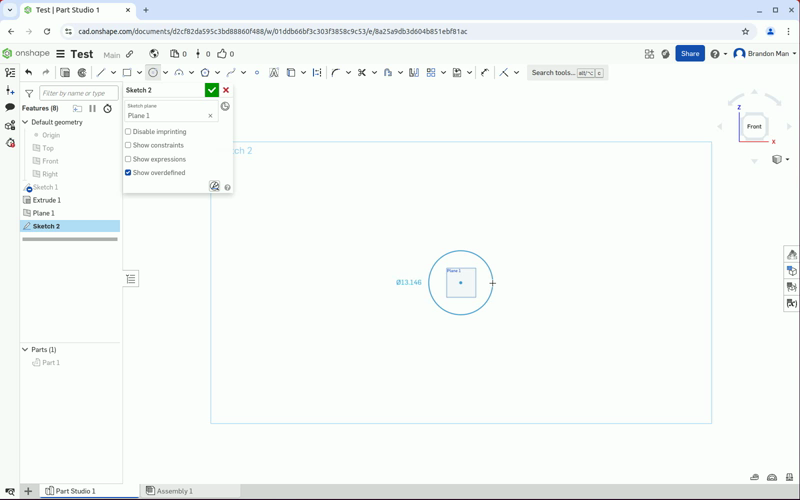
click(492, 282)
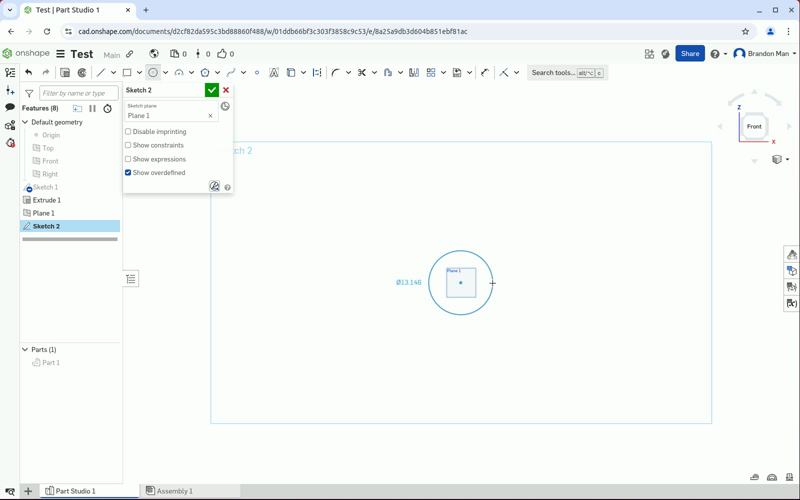
key(esc)
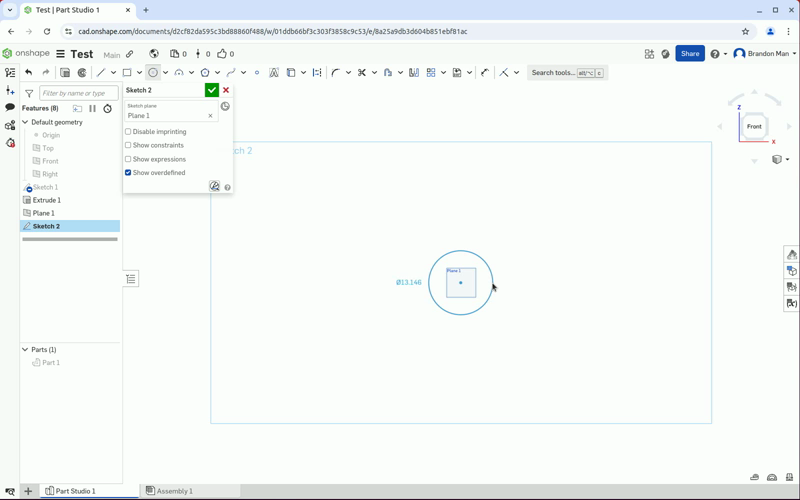
key(c)
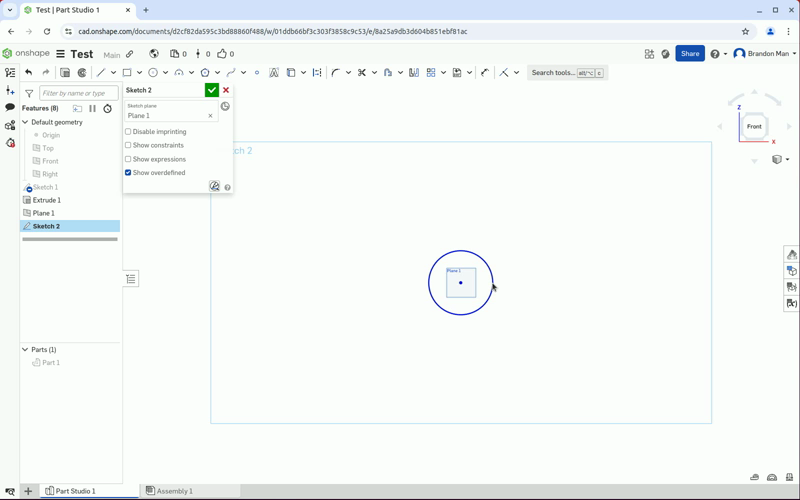
key_down(shift)
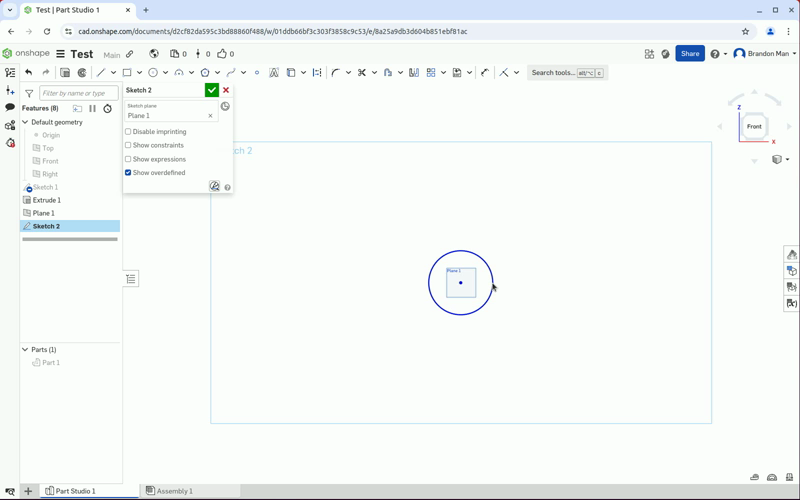
mouse_move(460, 282)
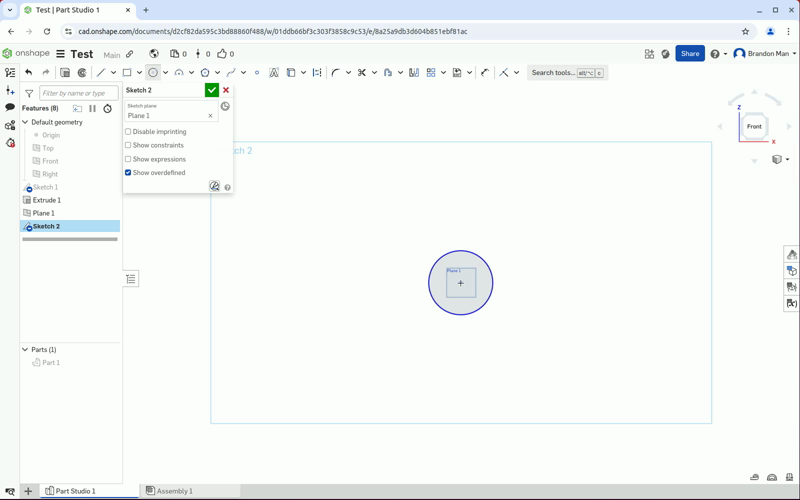
click(460, 282)
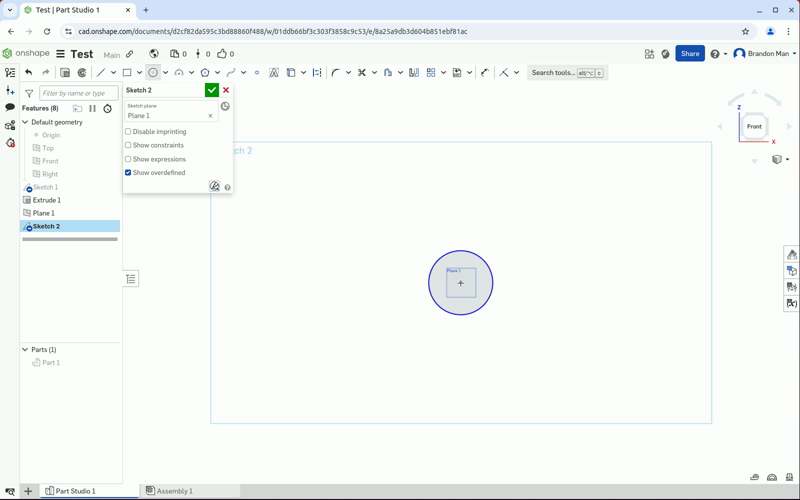
key_up(shift)
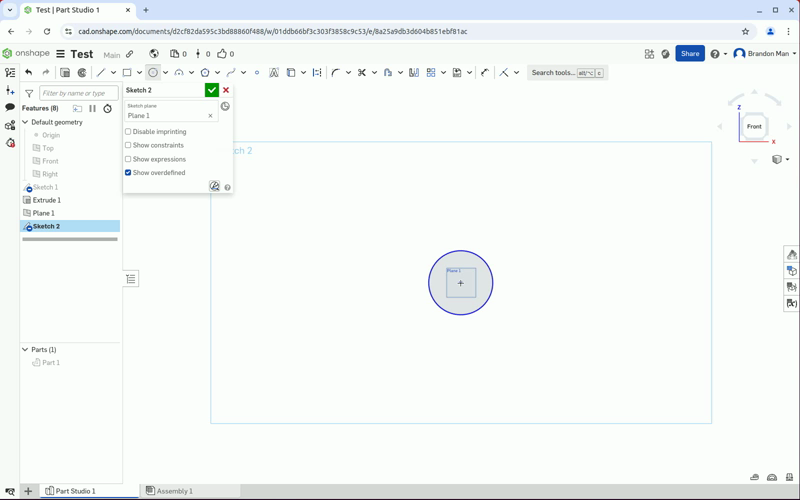
mouse_move(478, 282)
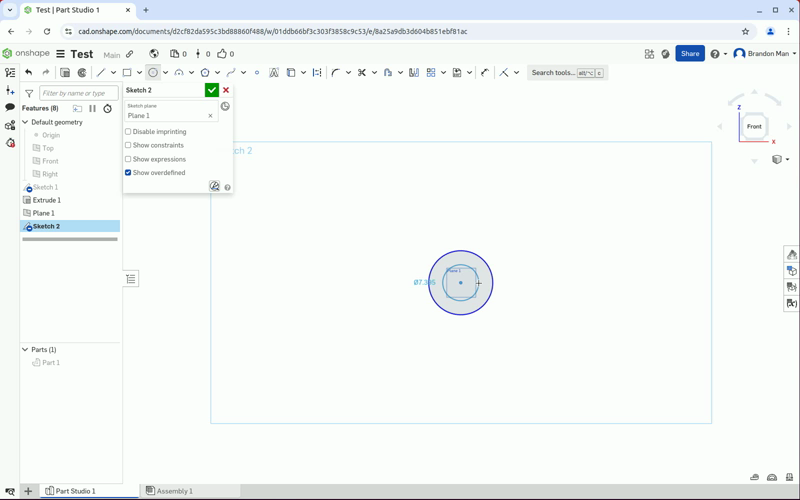
click(478, 282)
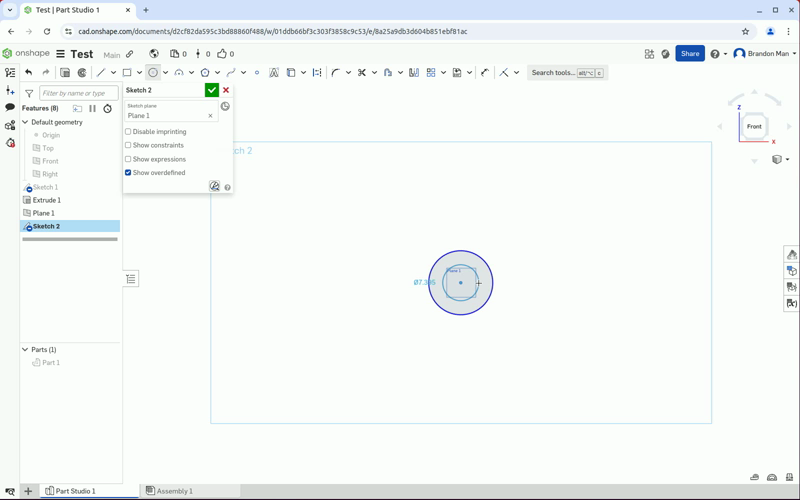
key(esc)
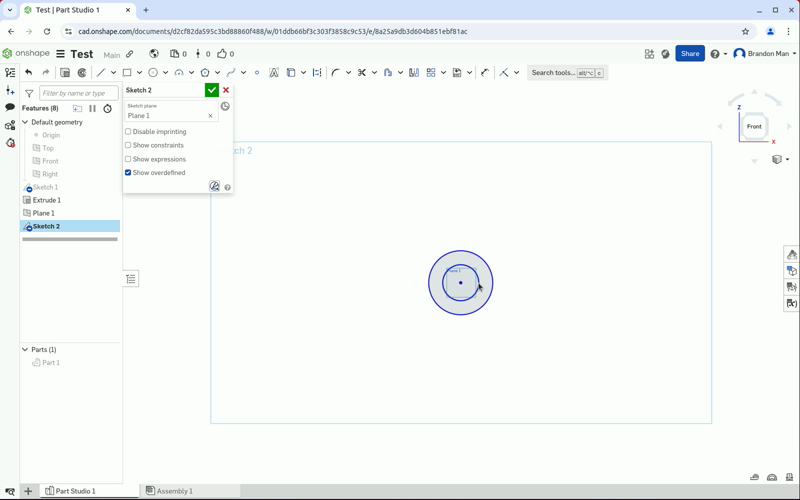
mouse_move(460, 260)
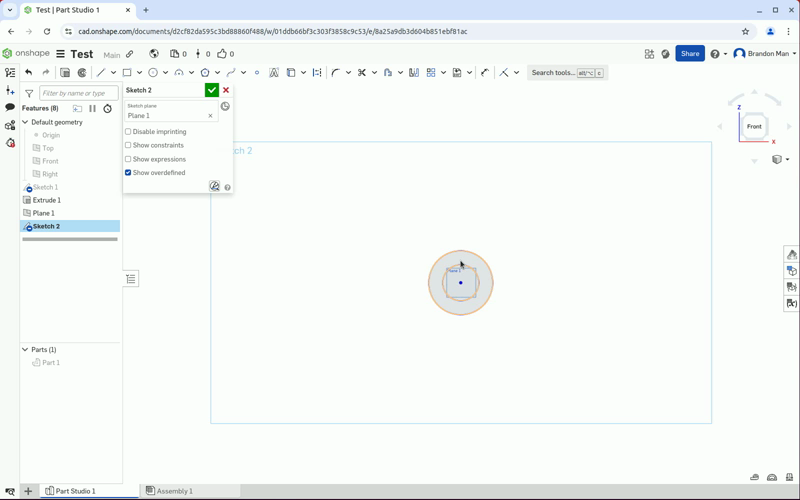
click(460, 260)
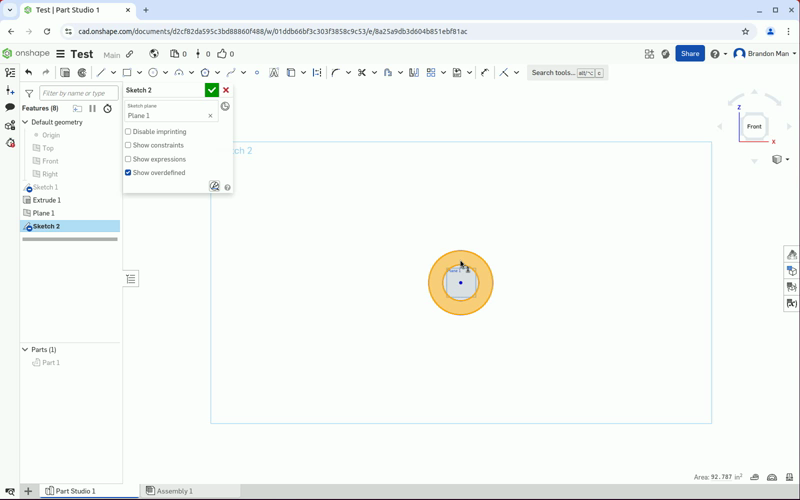
mouse_move(73, 352)
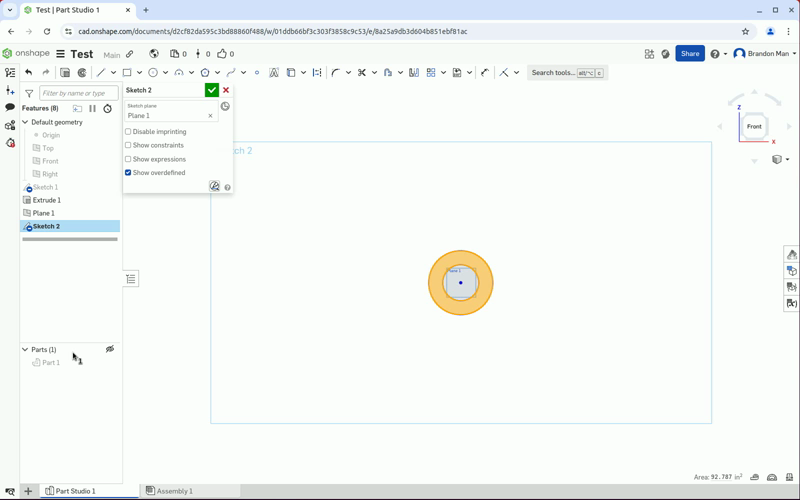
key(shift+y)
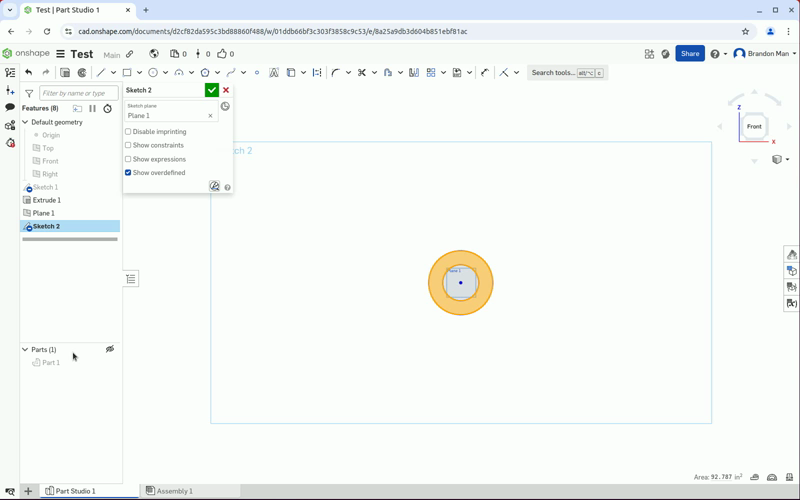
key(shift+e)
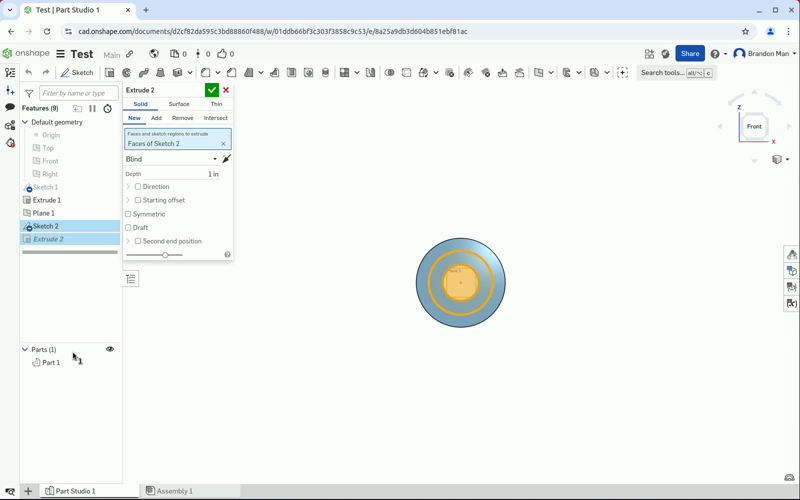
mouse_move(143, 106)
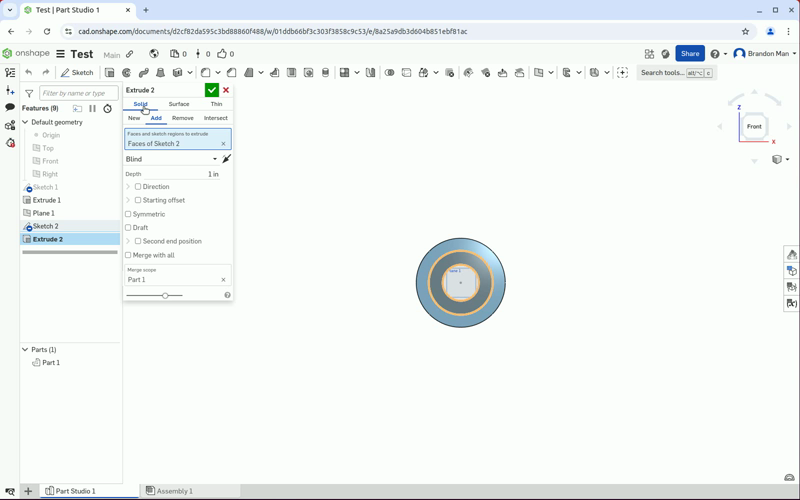
click(143, 106)
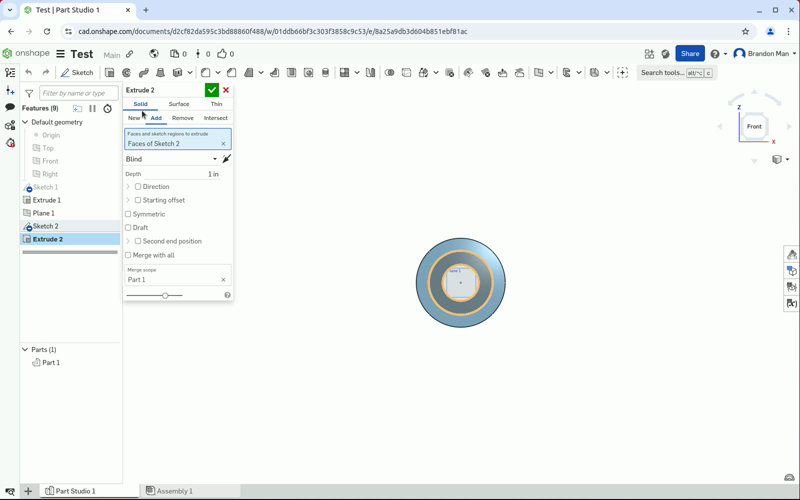
mouse_move(137, 120)
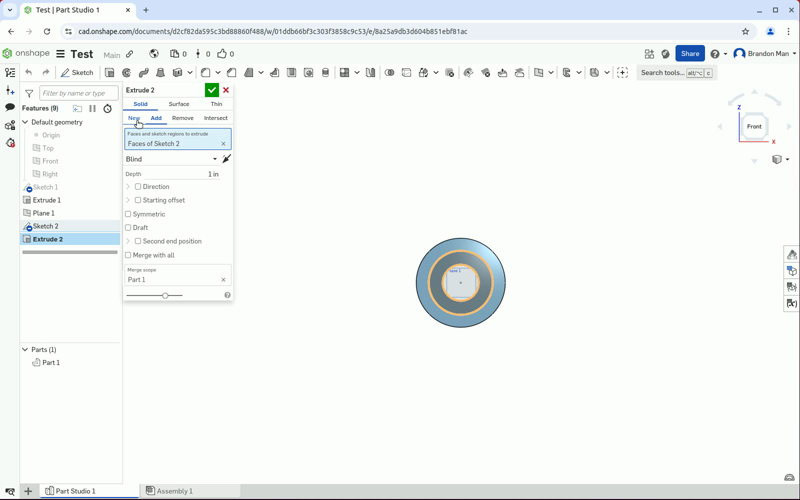
click(137, 120)
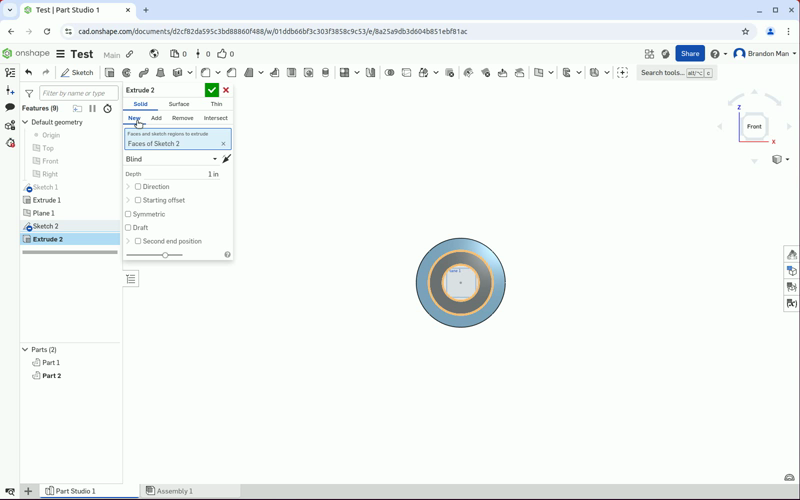
key(tab, 4)
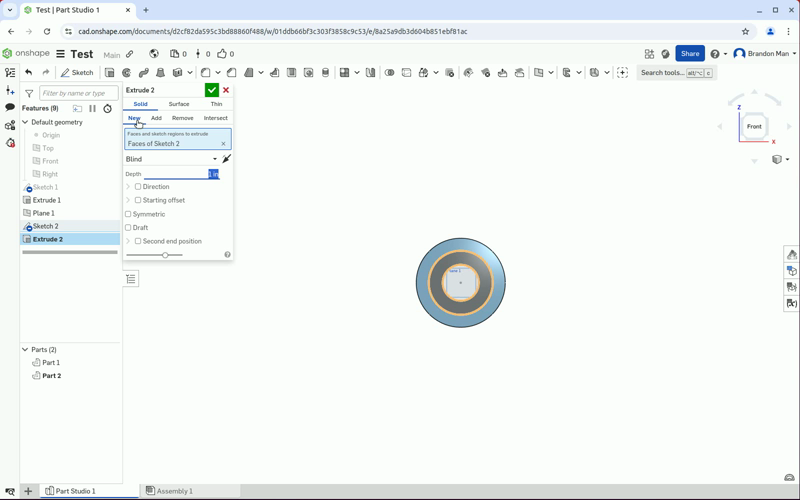
text(1.204)
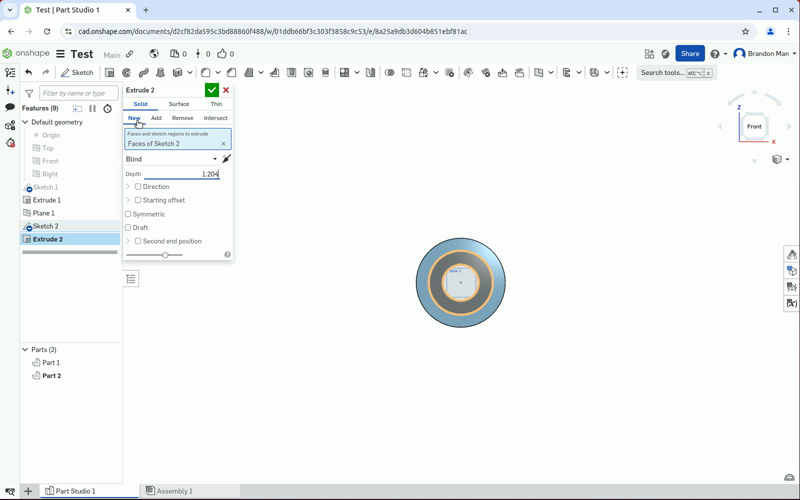
key(enter)
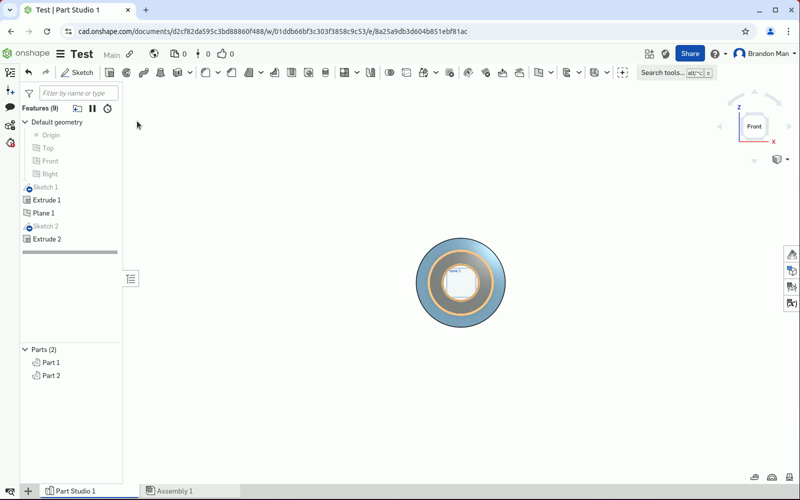
key(shift+h)
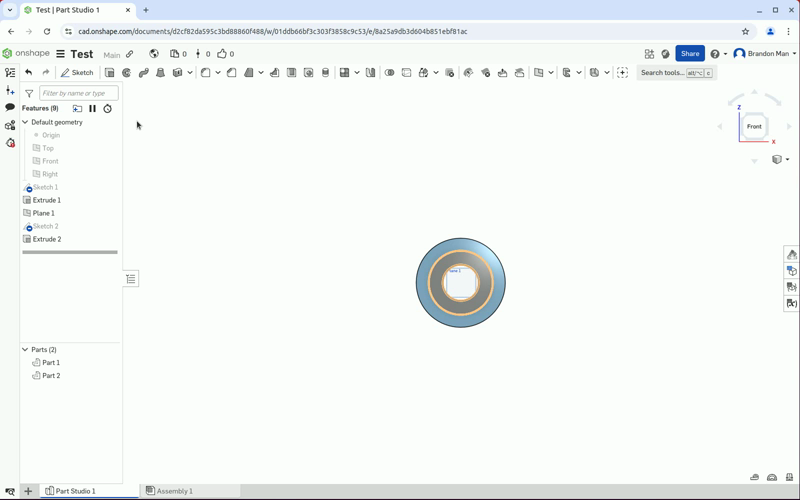
key(shift+h)
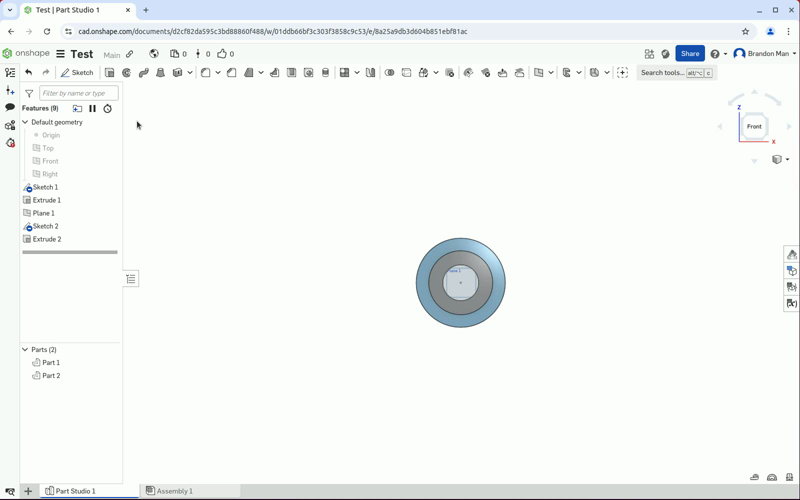
key(shift+7)
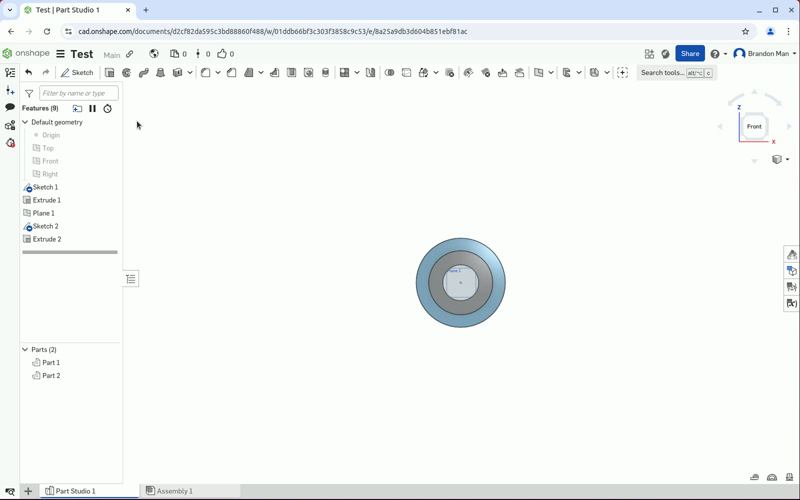
key(left, 2)
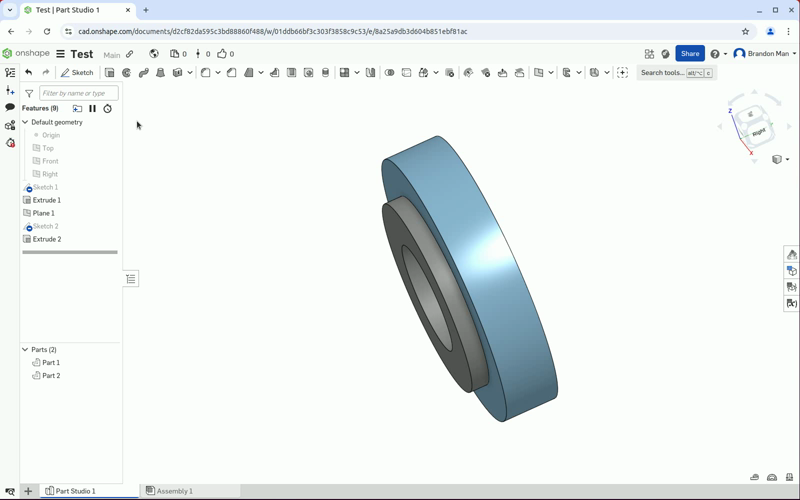
key(down, 2)
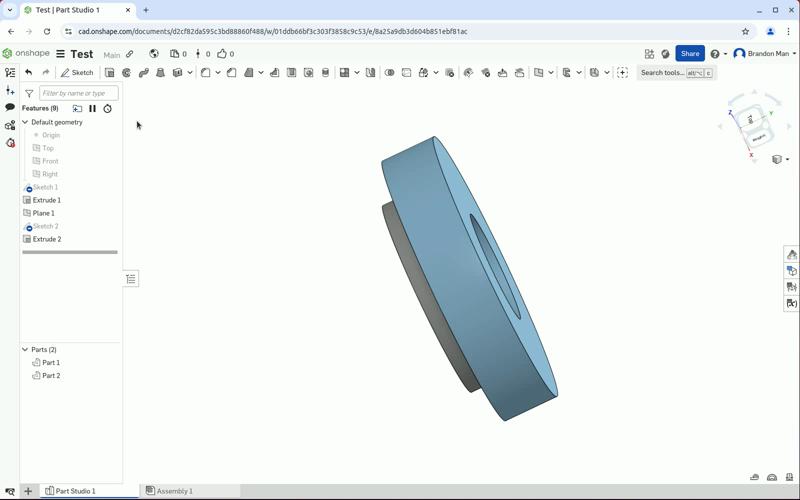
key(up, 2)
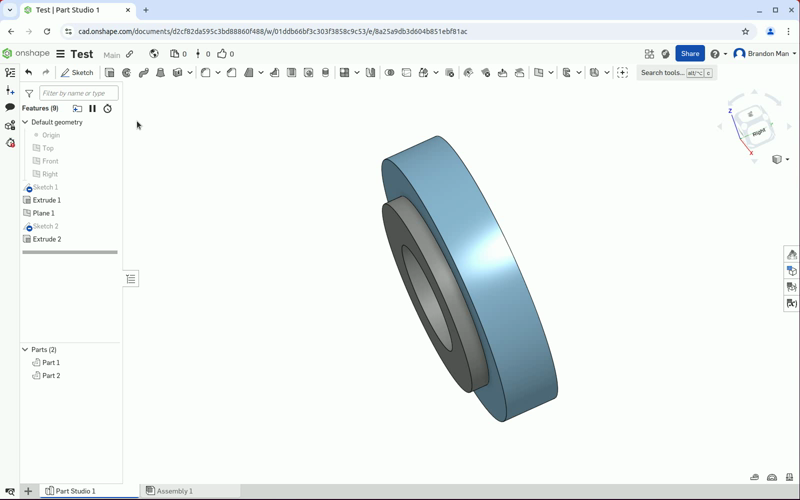
key(right, 2)
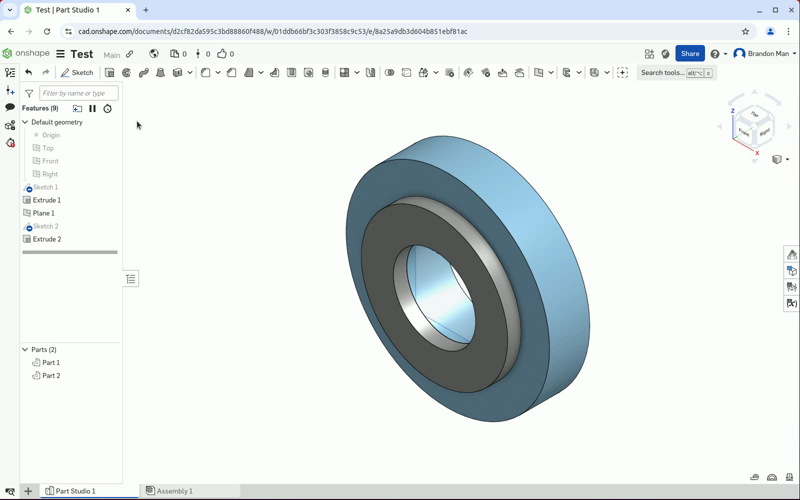
mouse_move(73, 189)
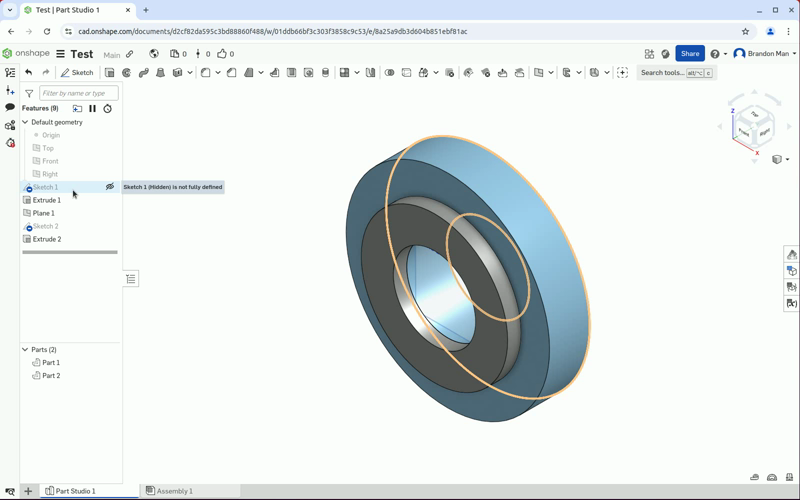
click(73, 189)